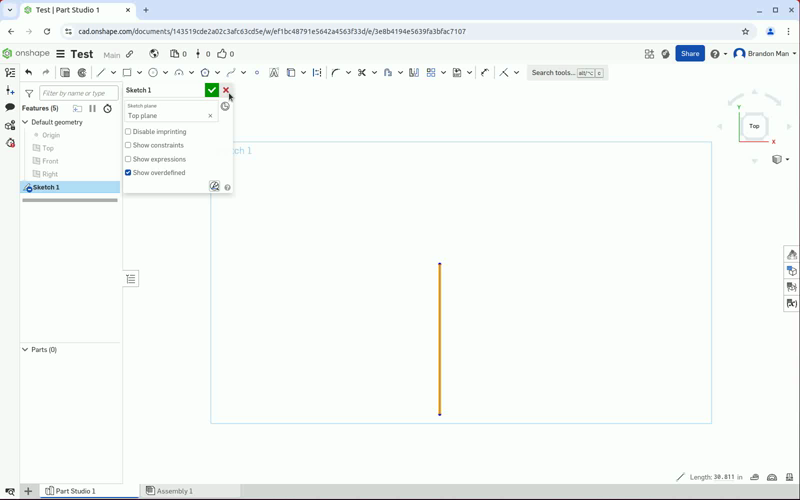
key(shift+h)
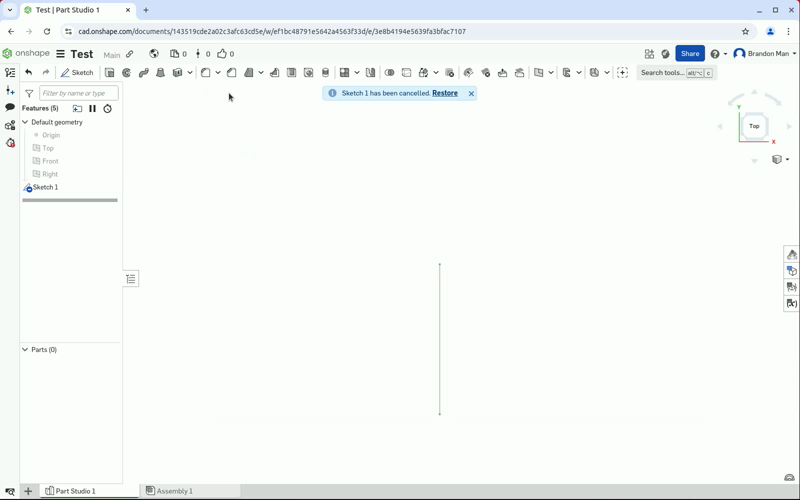
mouse_move(73, 352)
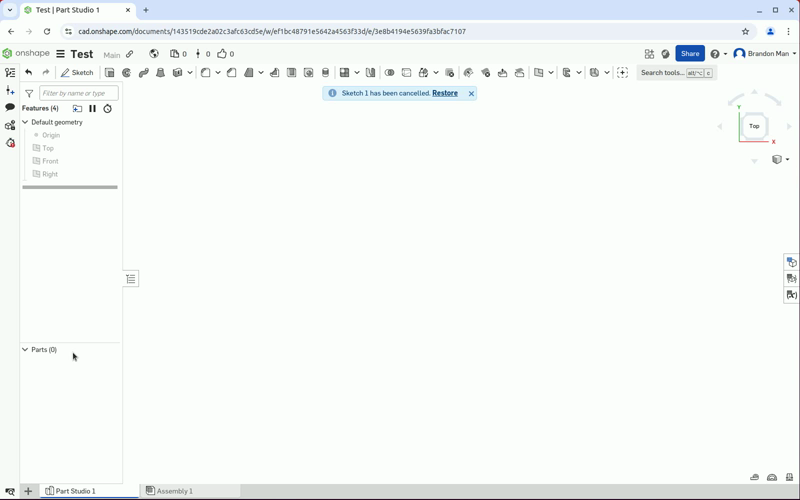
key(y)
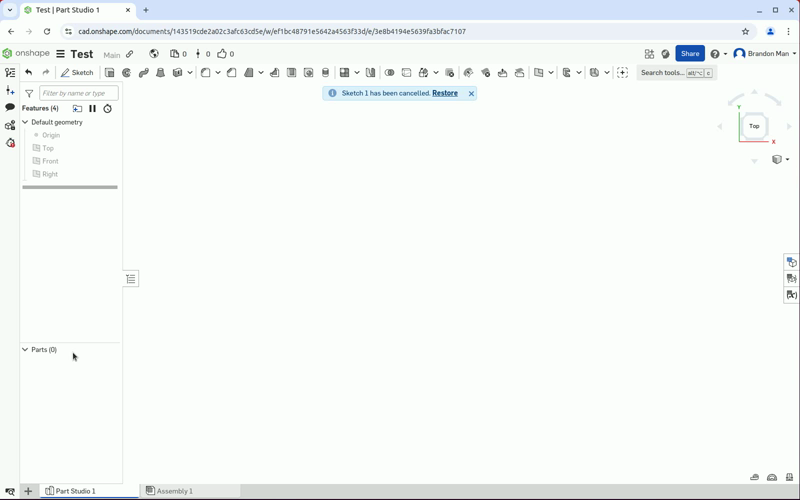
key(shift+p)
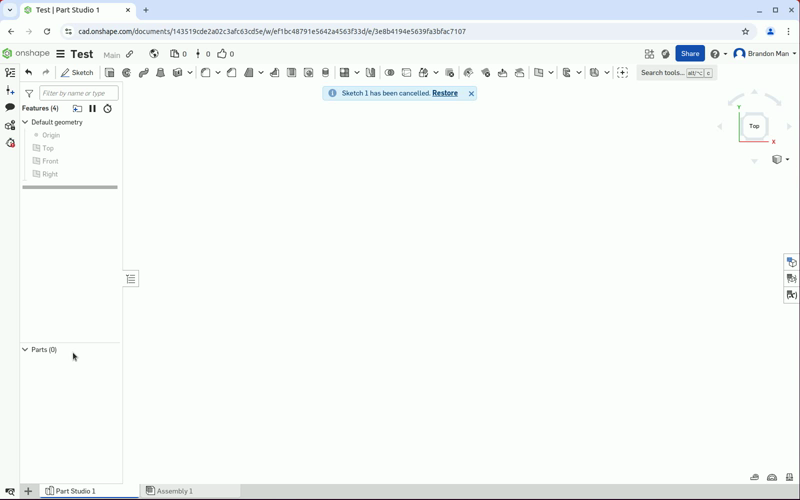
key(space)
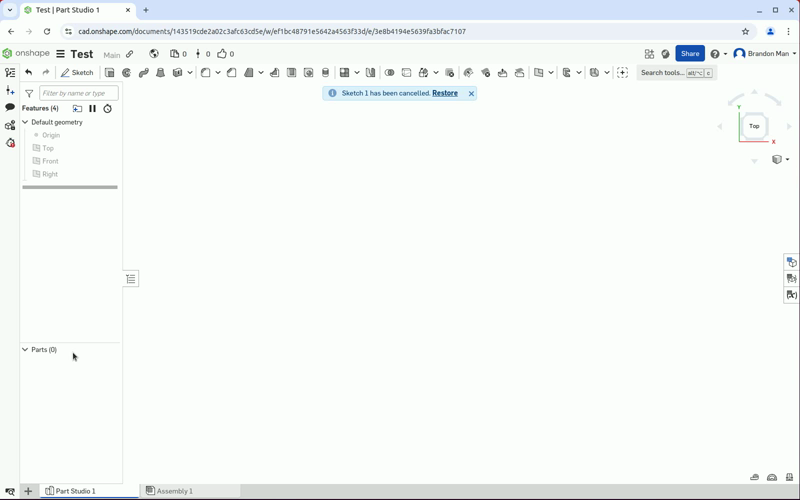
key_down(shift)
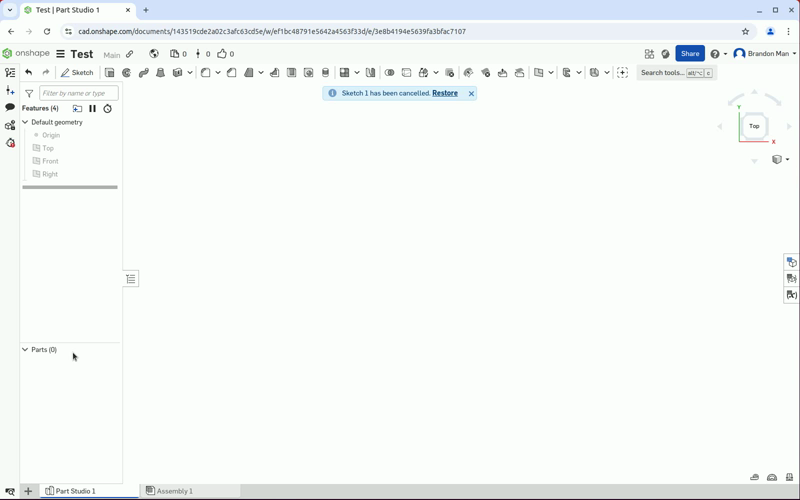
key(up)
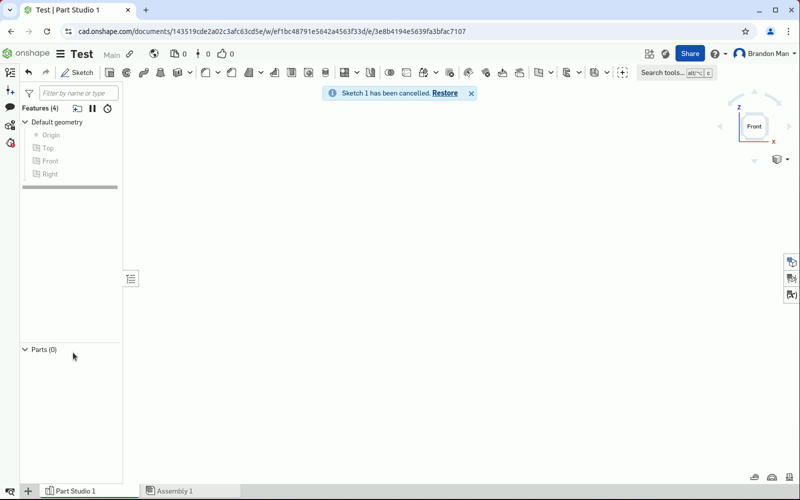
key_up(shift)
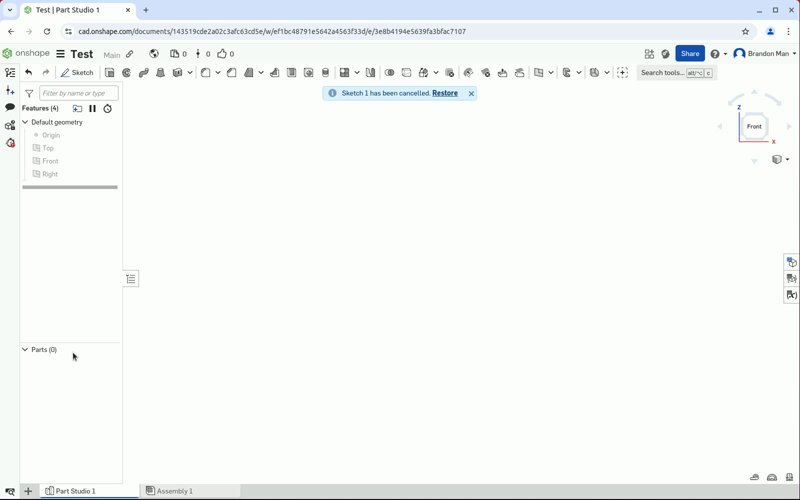
mouse_move(73, 352)
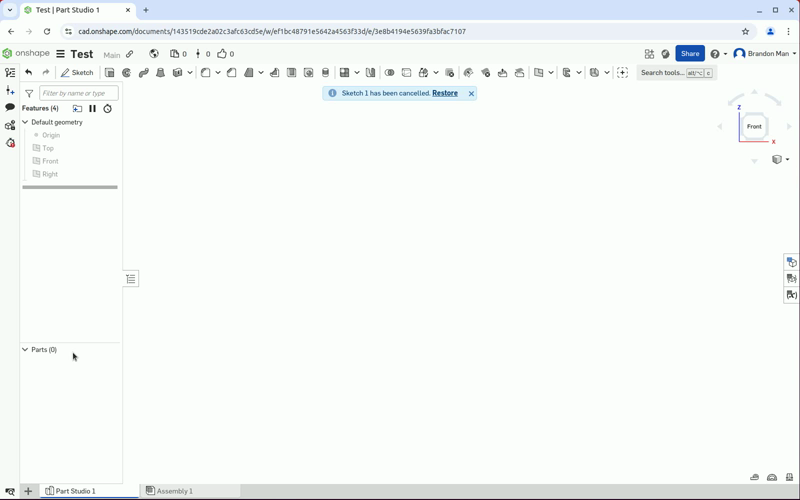
key(shift+y)
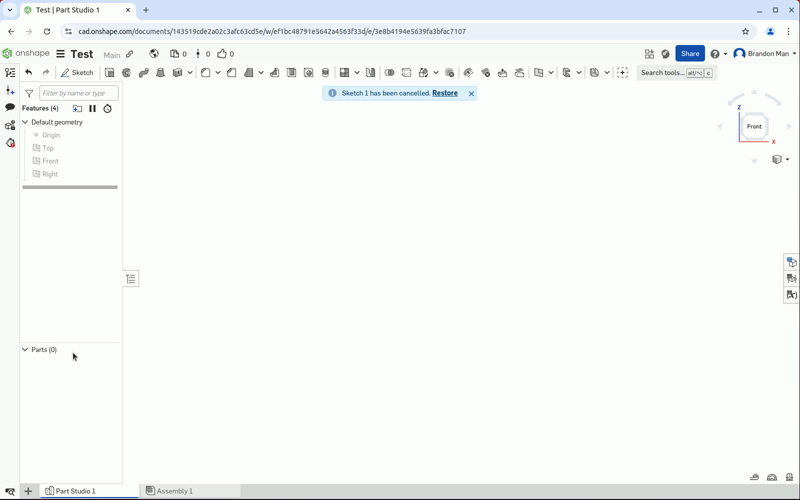
key(shift+s)
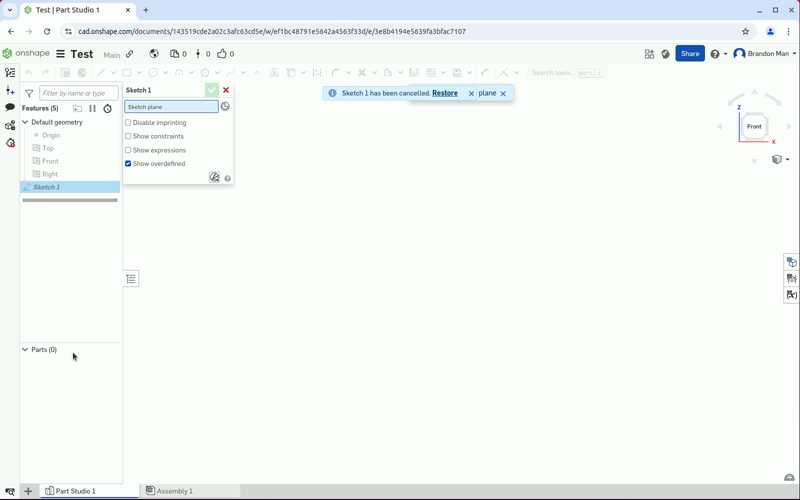
mouse_move(73, 163)
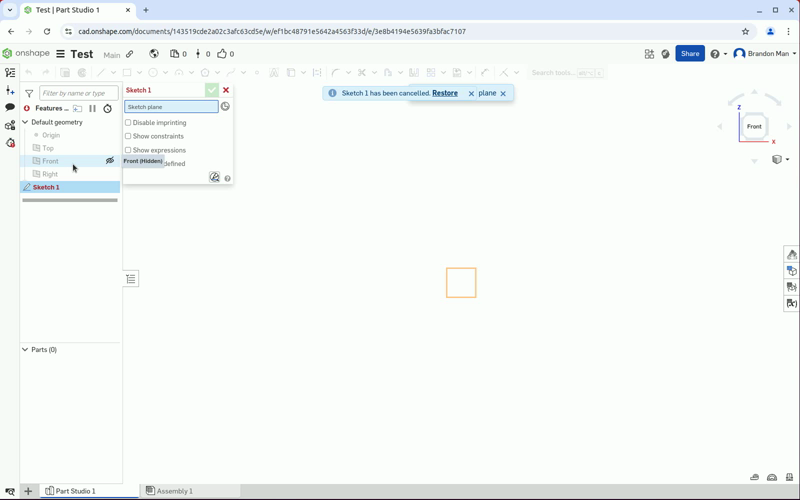
click(73, 163)
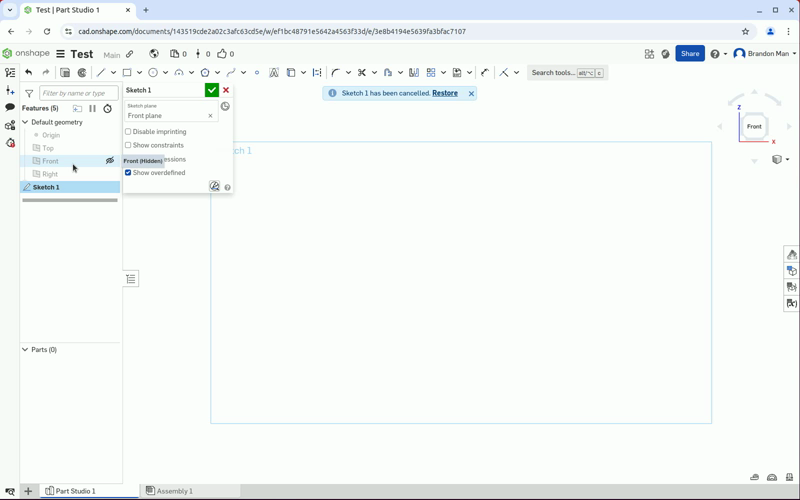
mouse_move(73, 352)
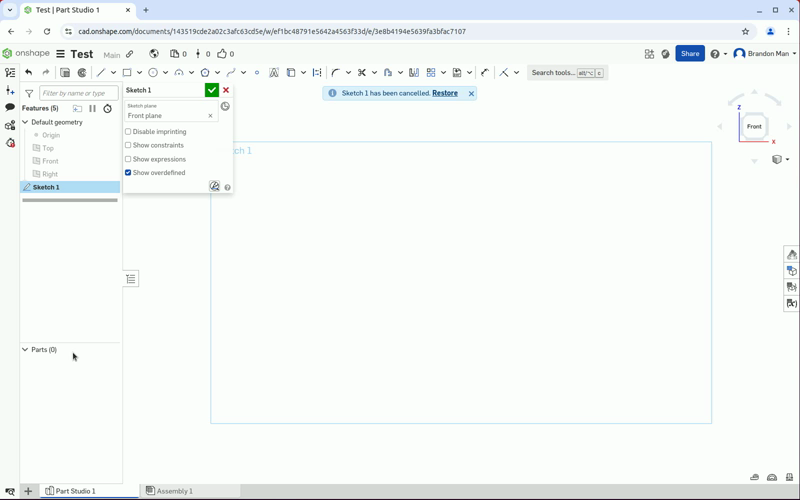
key(y)
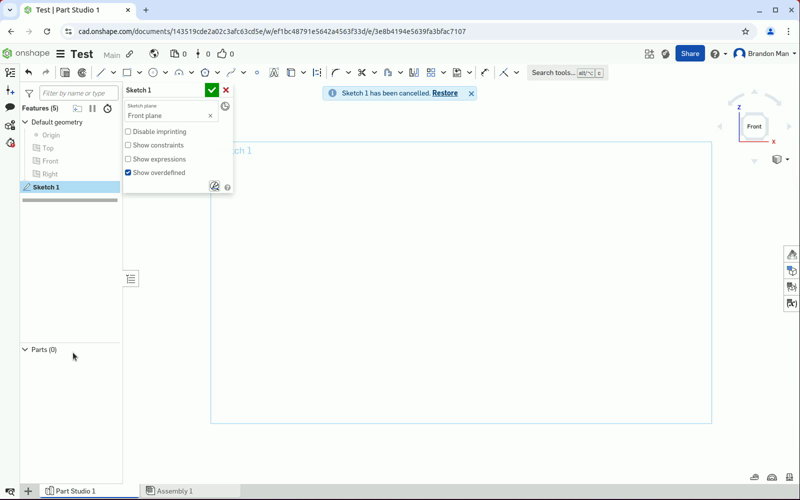
key(l)
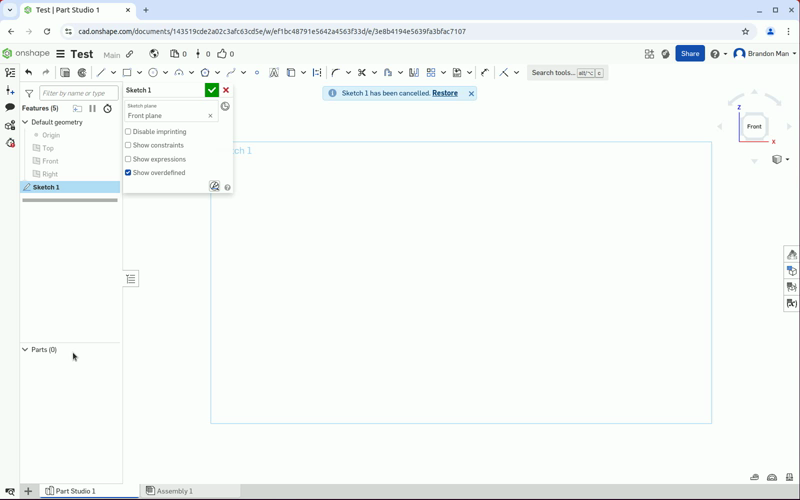
key_down(shift)
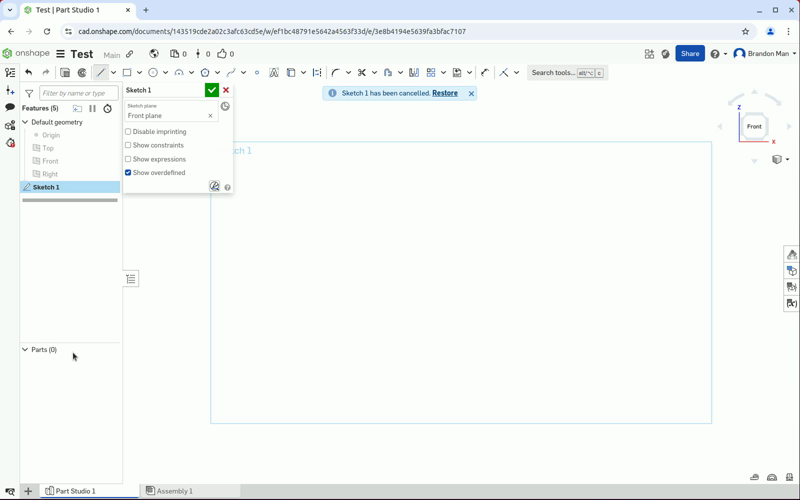
mouse_move(348, 282)
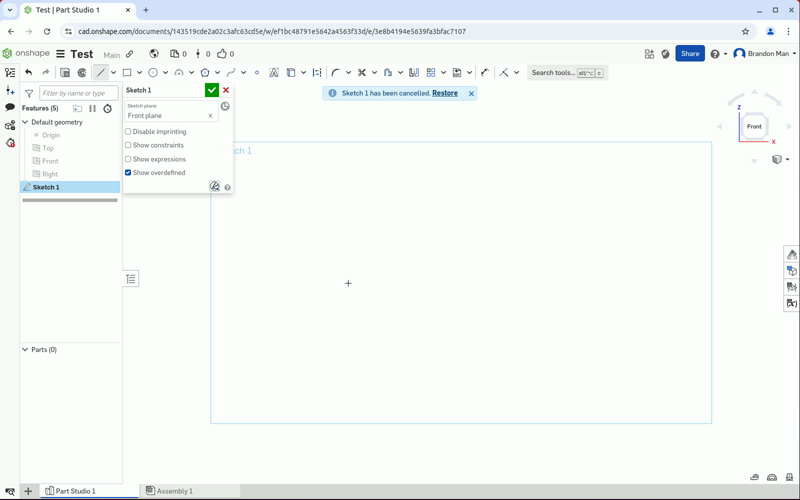
click(348, 282)
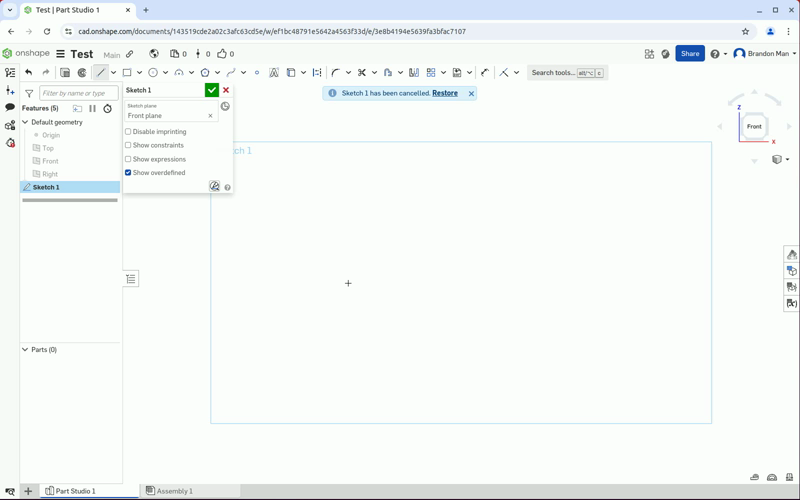
key_up(shift)
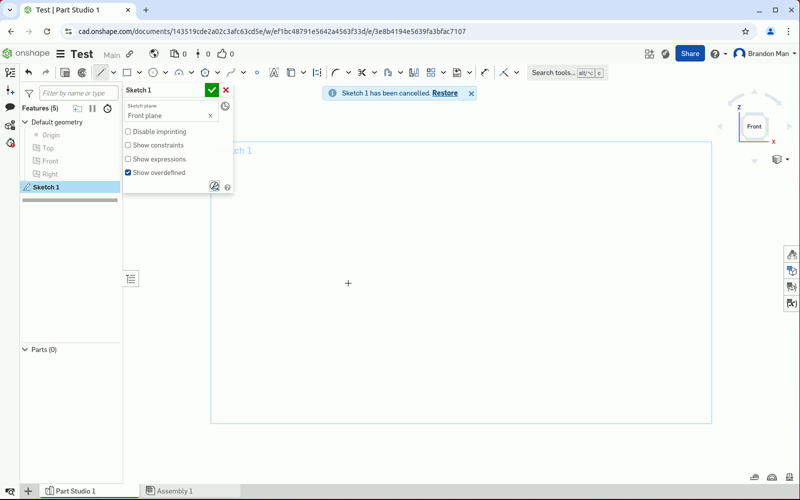
key_down(shift)
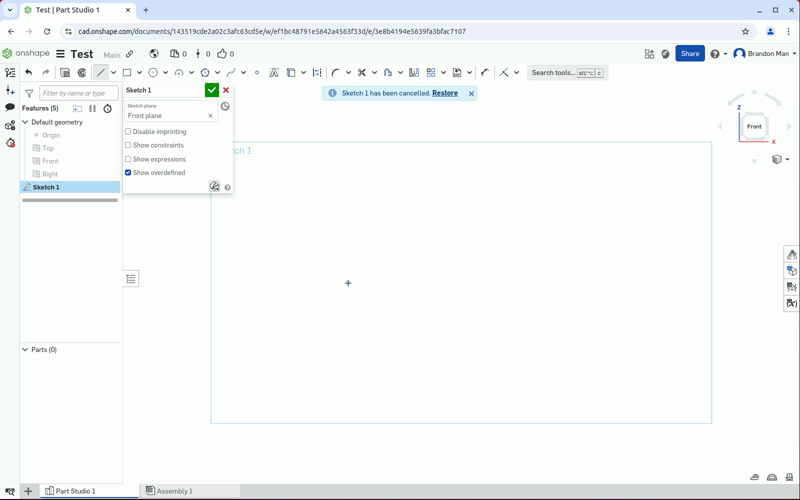
mouse_move(460, 282)
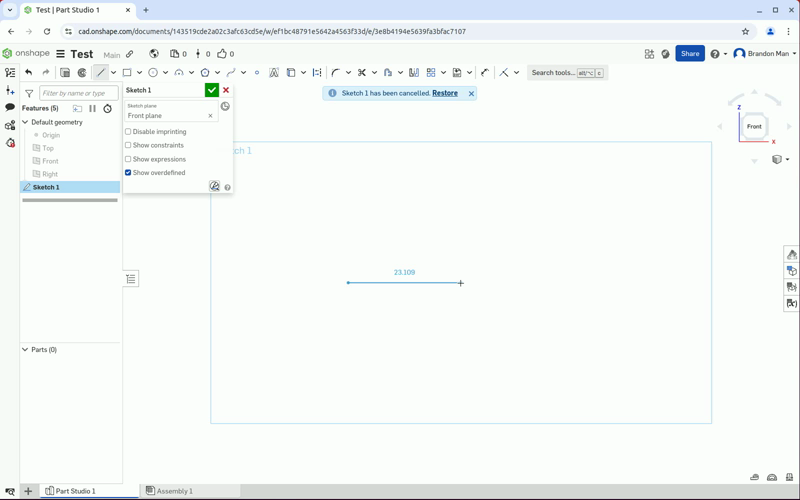
click(460, 282)
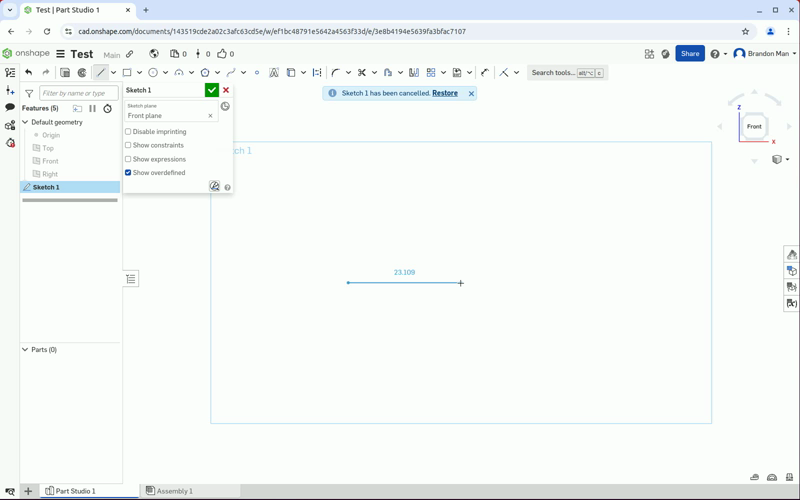
key_up(shift)
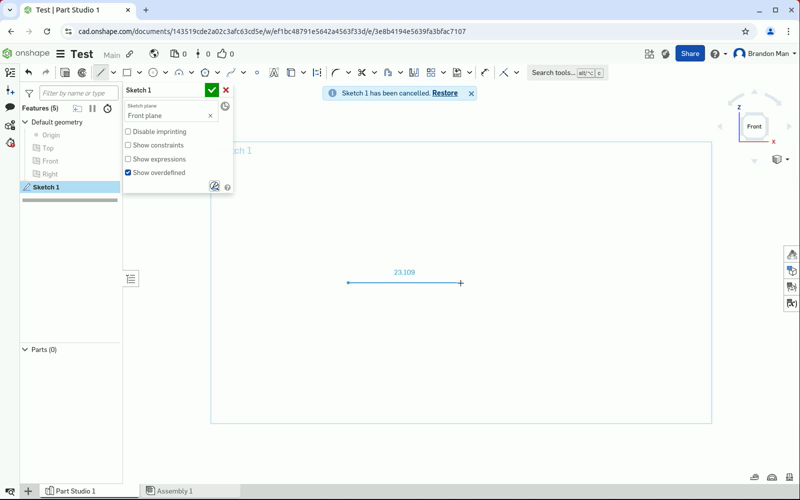
key_down(shift)
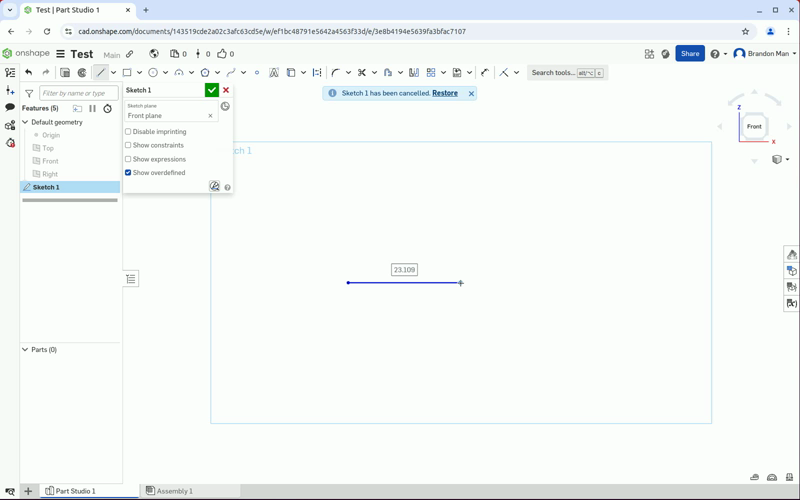
mouse_move(490, 282)
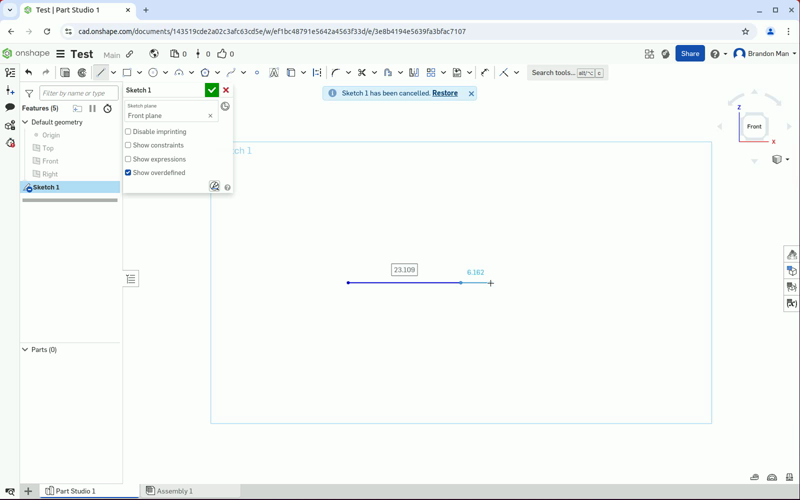
mouse_move(460, 270)
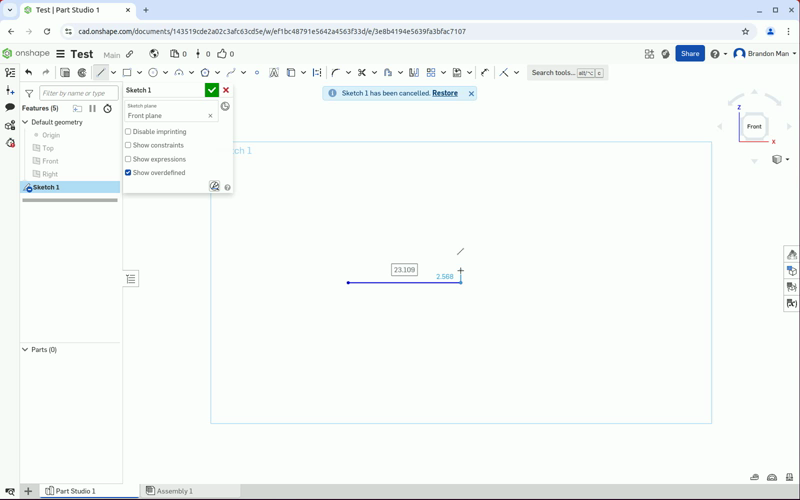
click(460, 270)
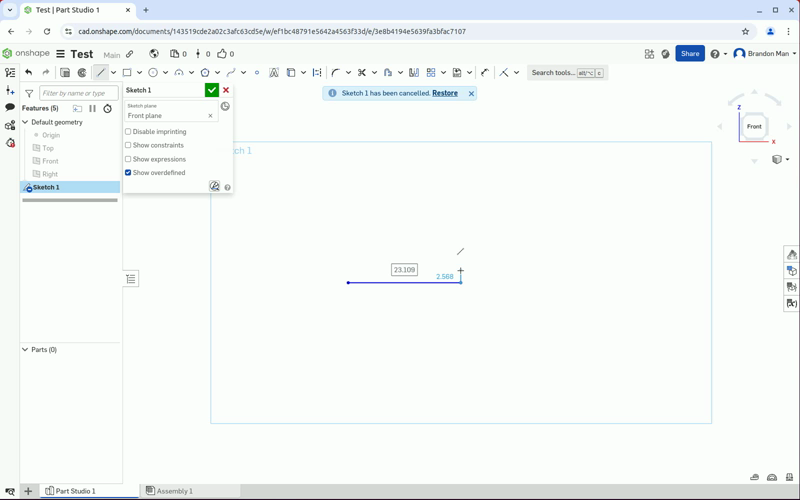
key_up(shift)
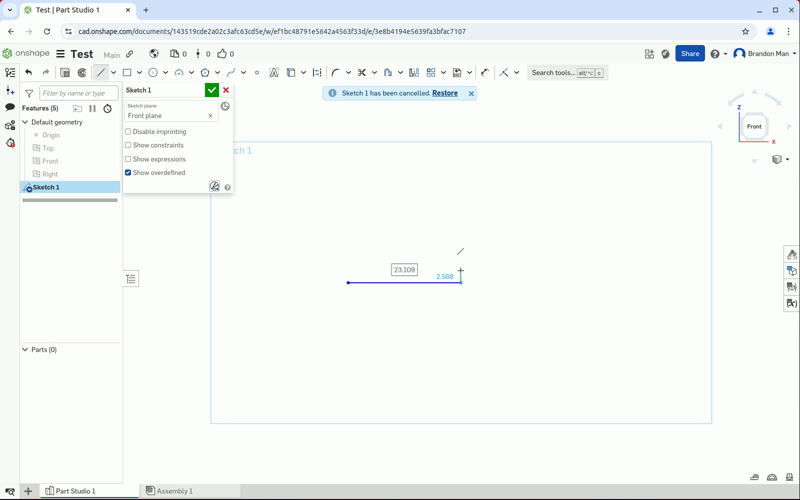
key_down(shift)
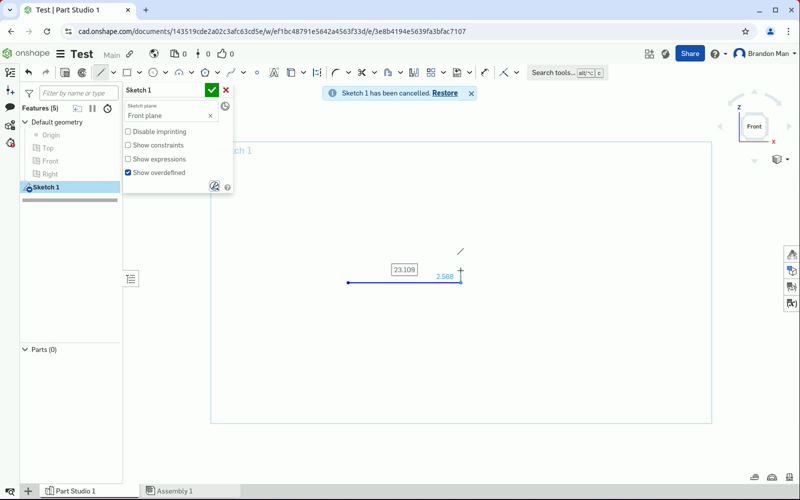
mouse_move(362, 270)
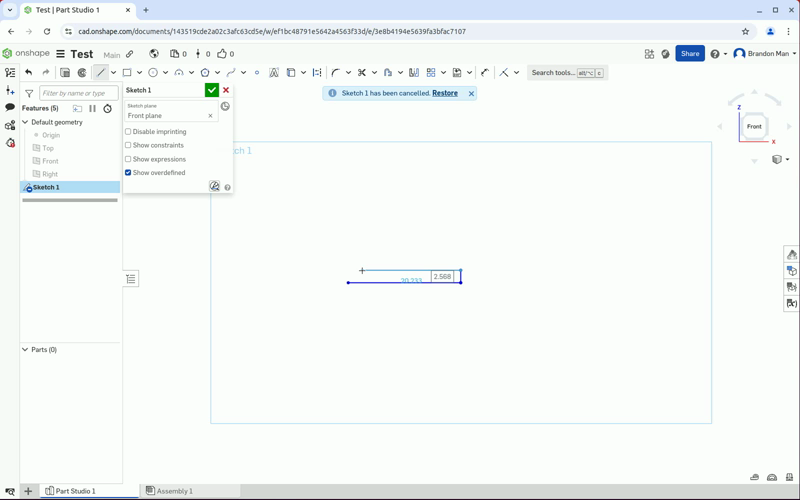
click(362, 270)
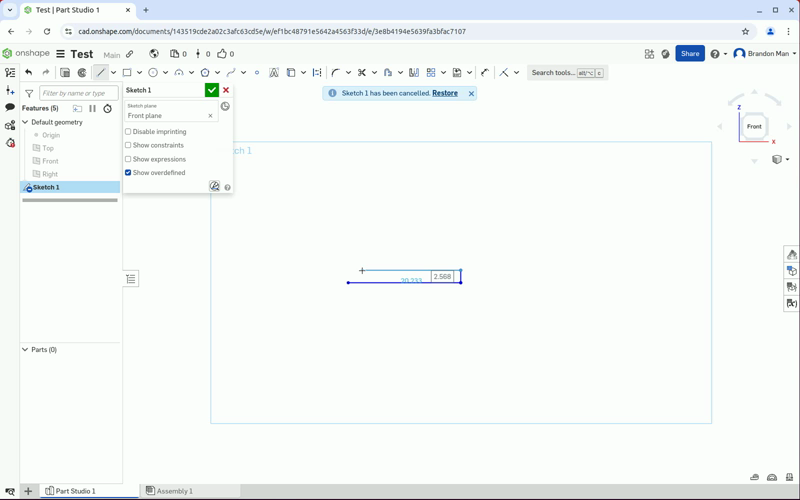
key_up(shift)
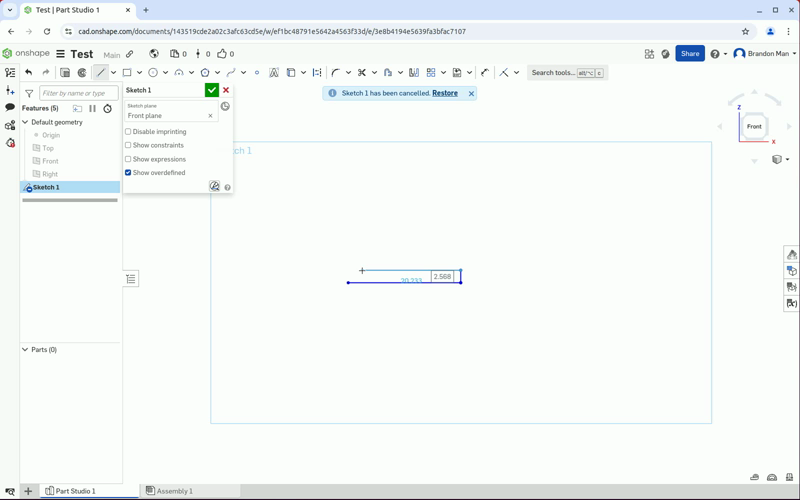
key_down(shift)
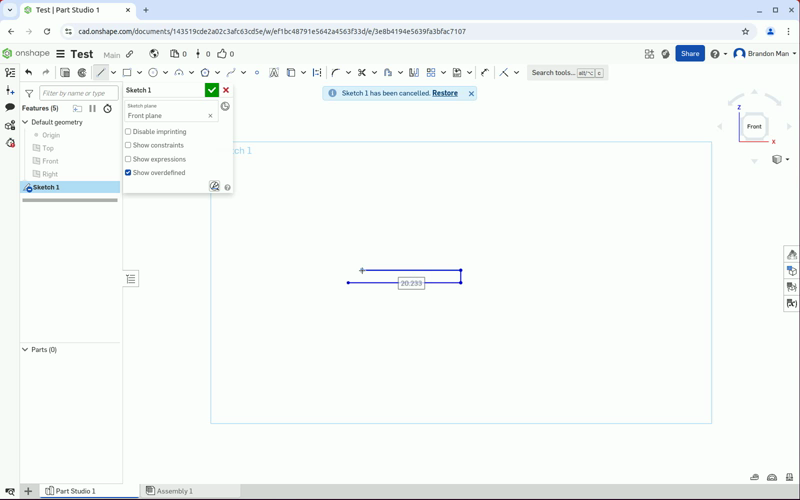
mouse_move(392, 270)
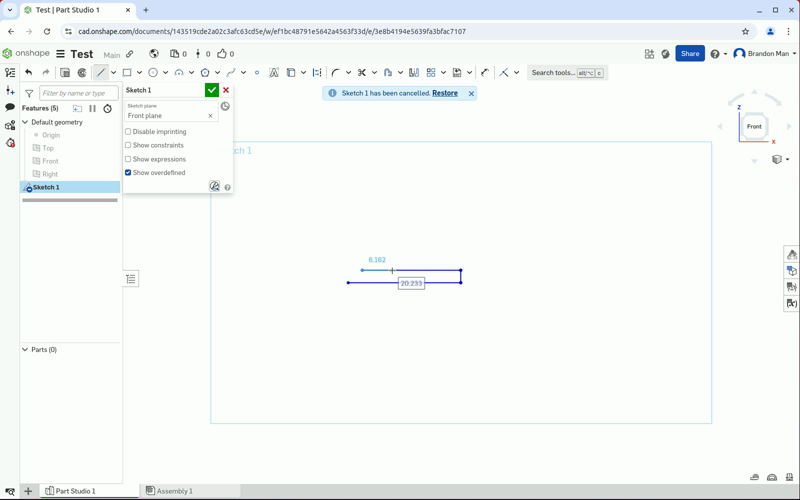
mouse_move(362, 267)
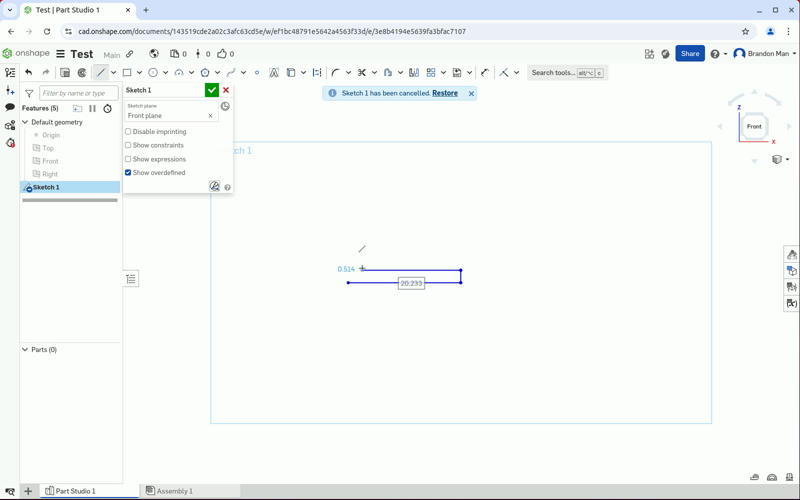
scroll(6)
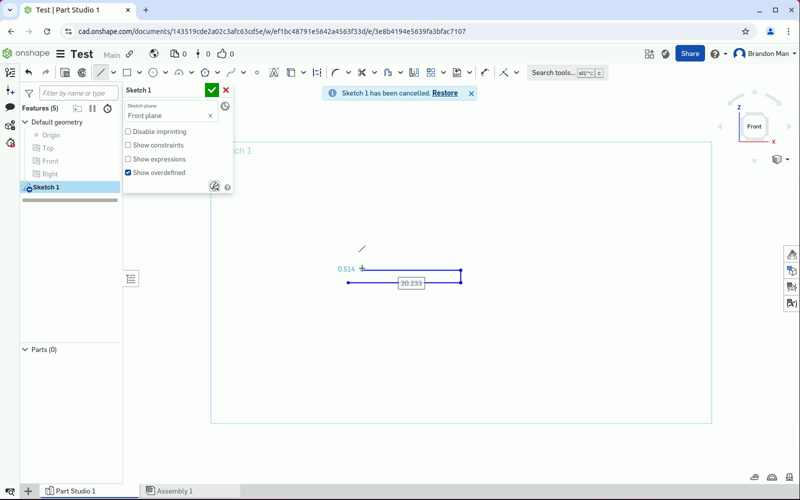
scroll(6)
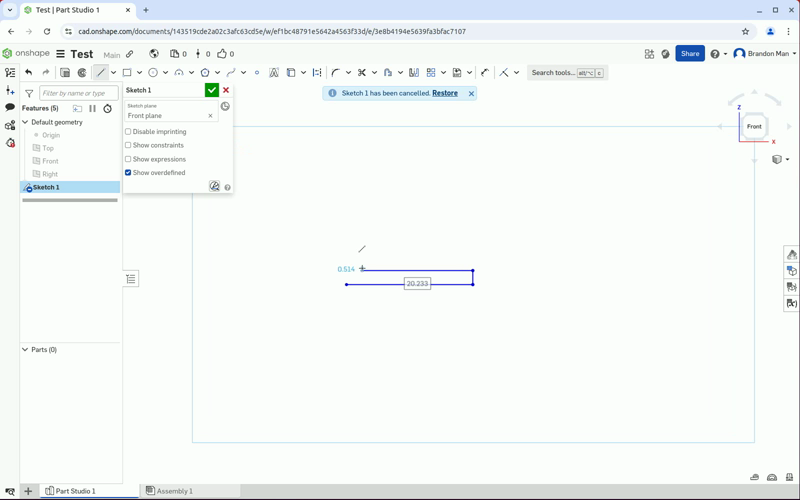
scroll(6)
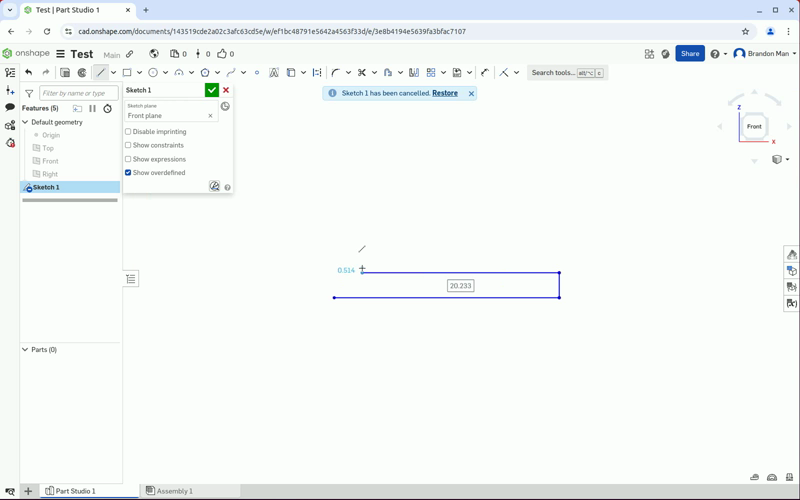
scroll(6)
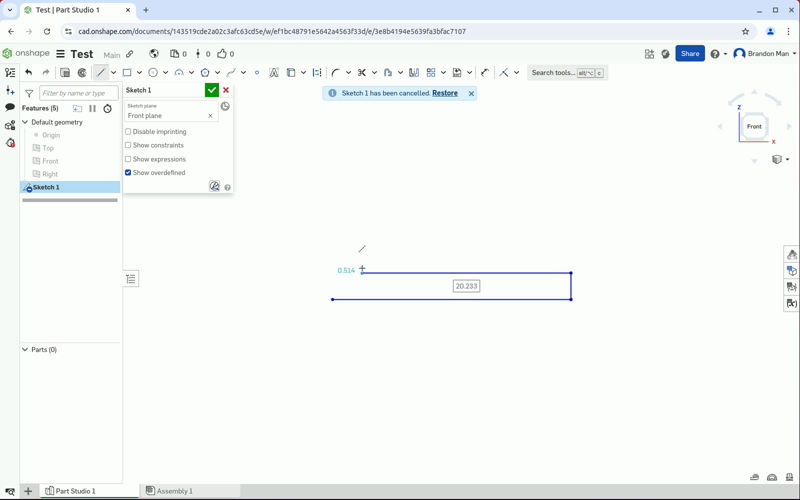
scroll(6)
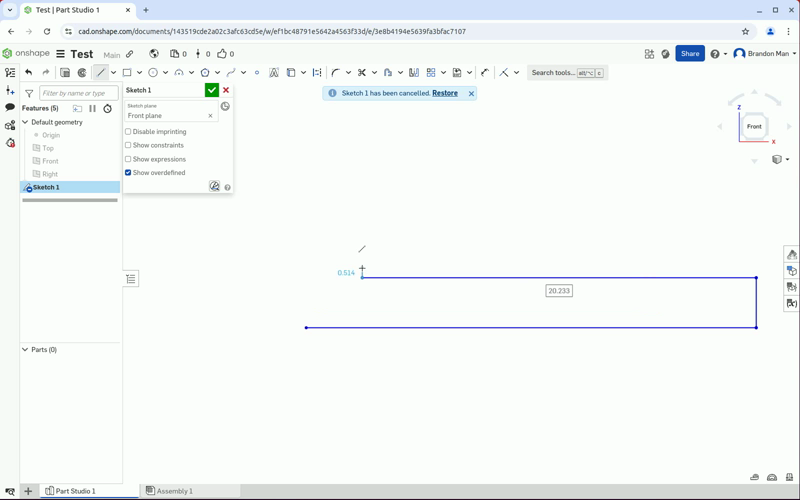
scroll(6)
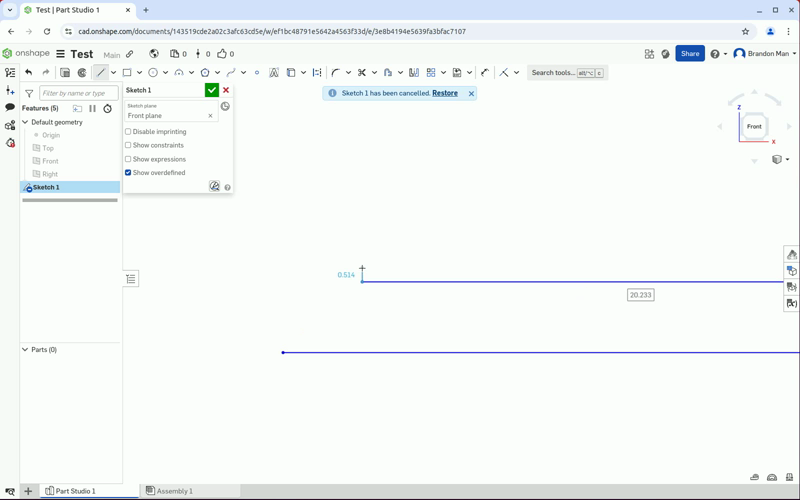
scroll(6)
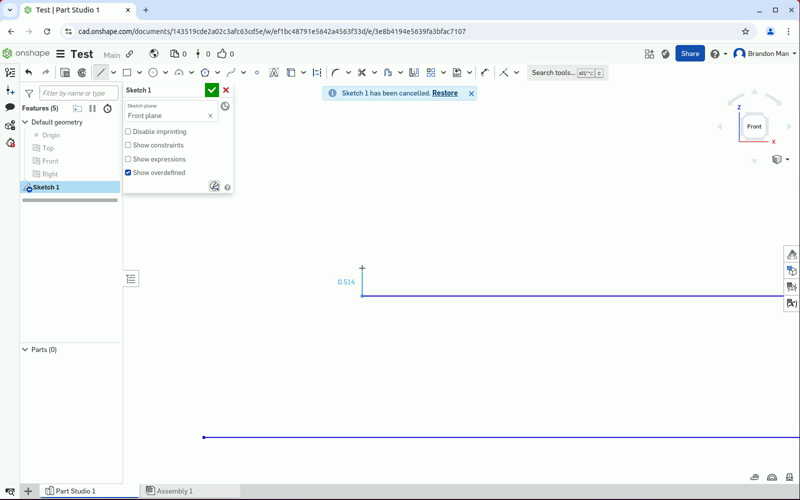
click(362, 267)
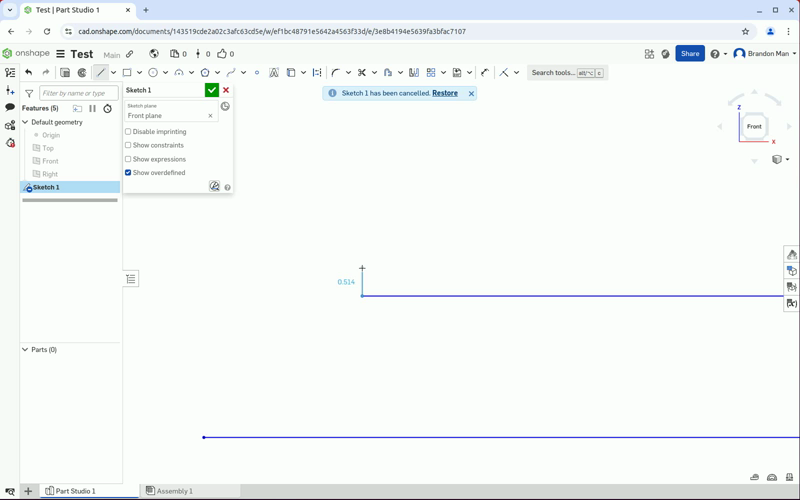
scroll(-6)
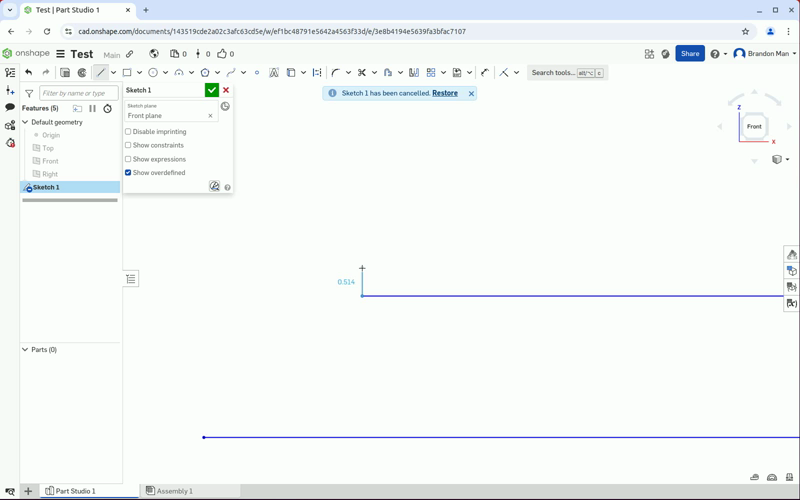
scroll(-6)
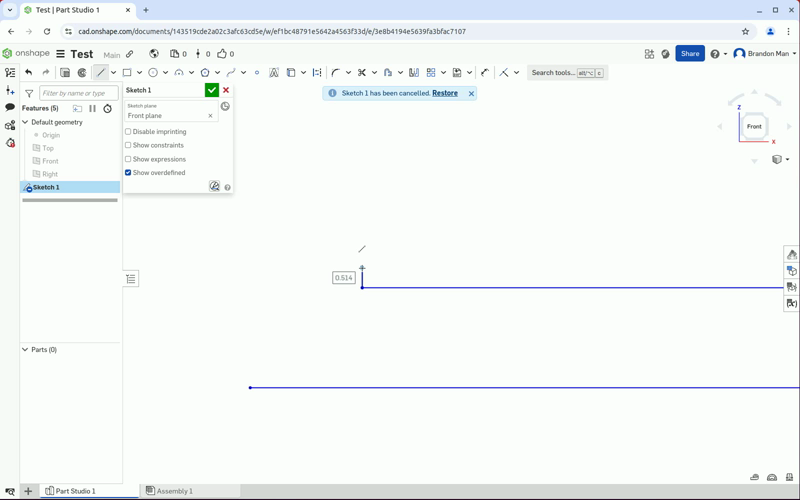
scroll(-6)
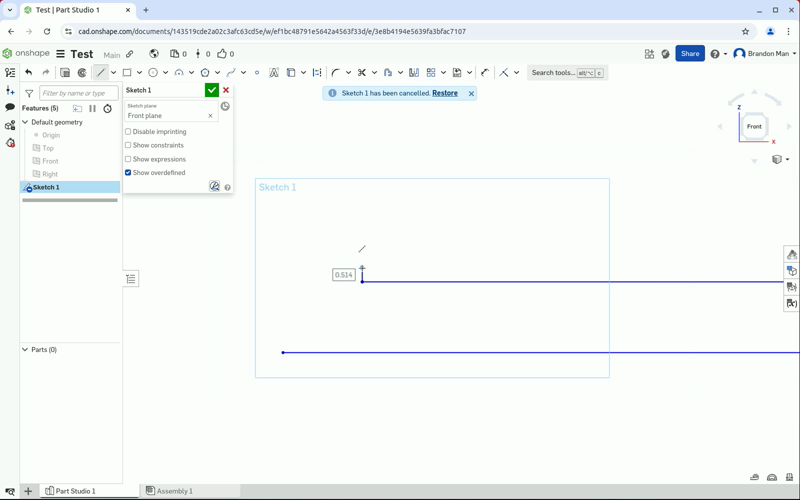
scroll(-6)
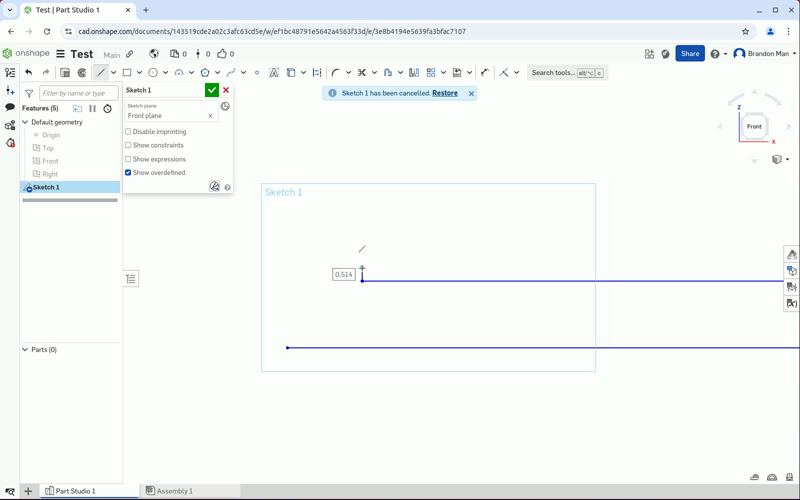
scroll(-6)
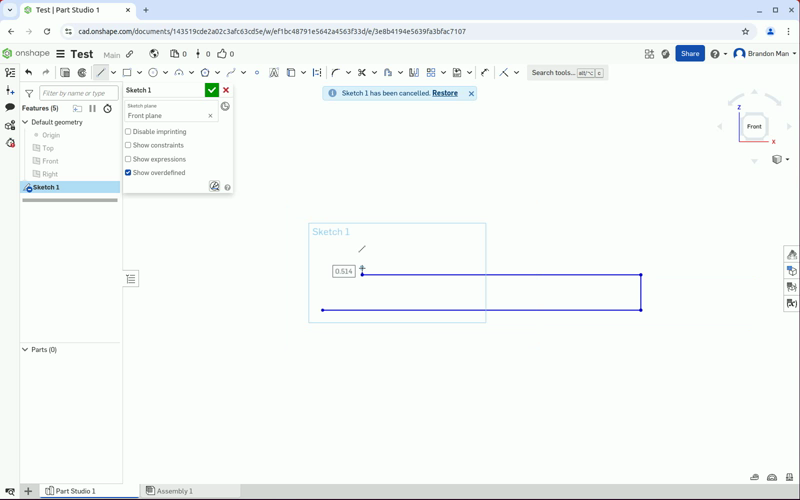
scroll(-6)
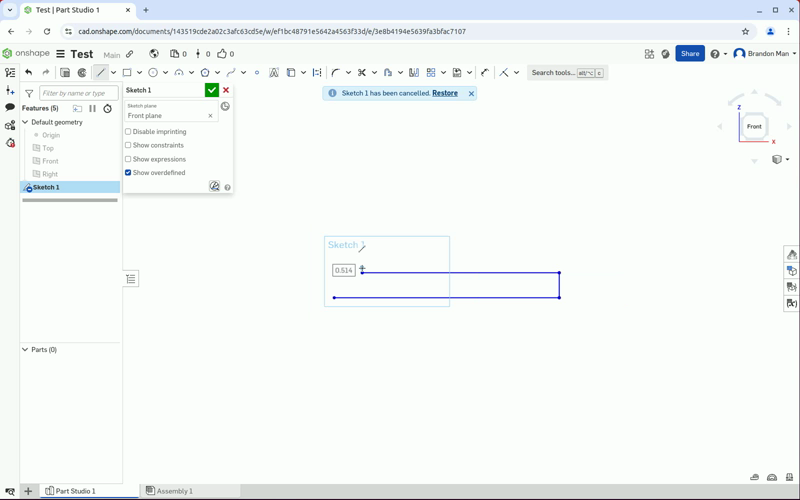
scroll(-6)
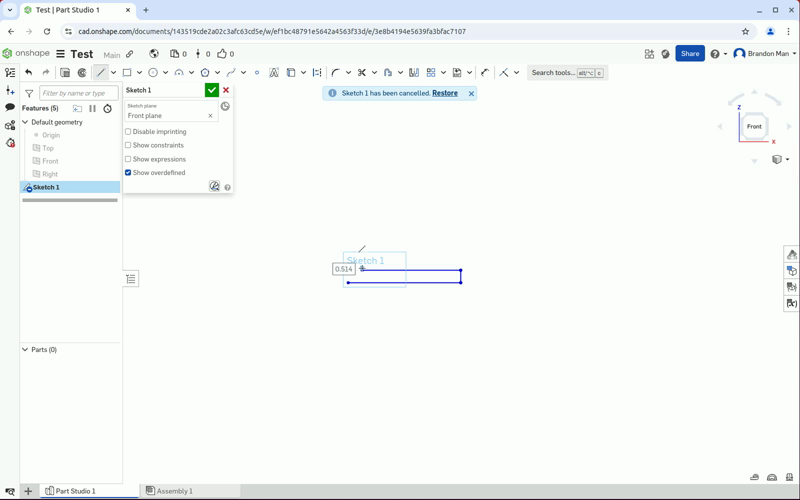
key_up(shift)
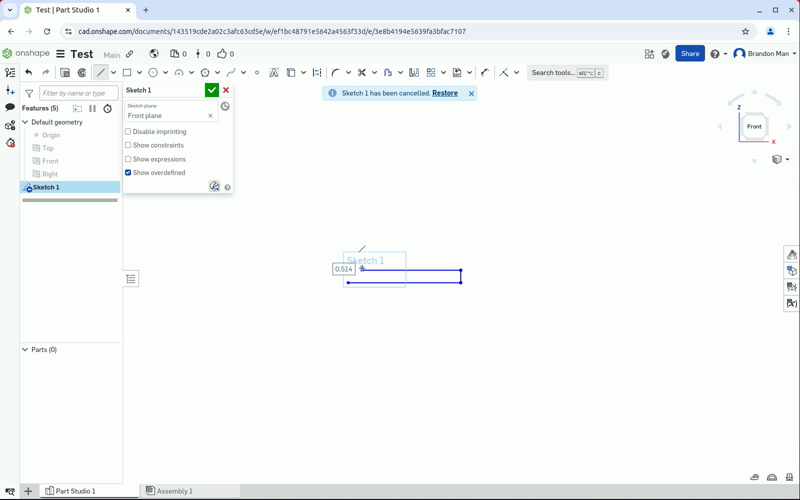
mouse_move(392, 267)
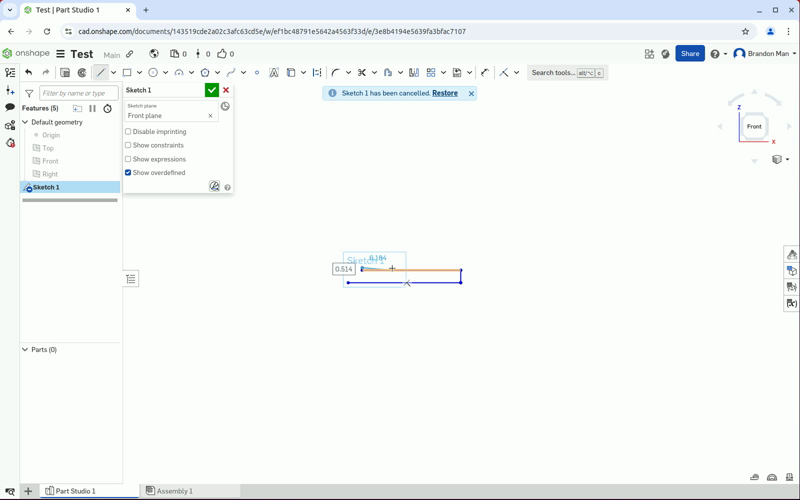
key_down(shift)
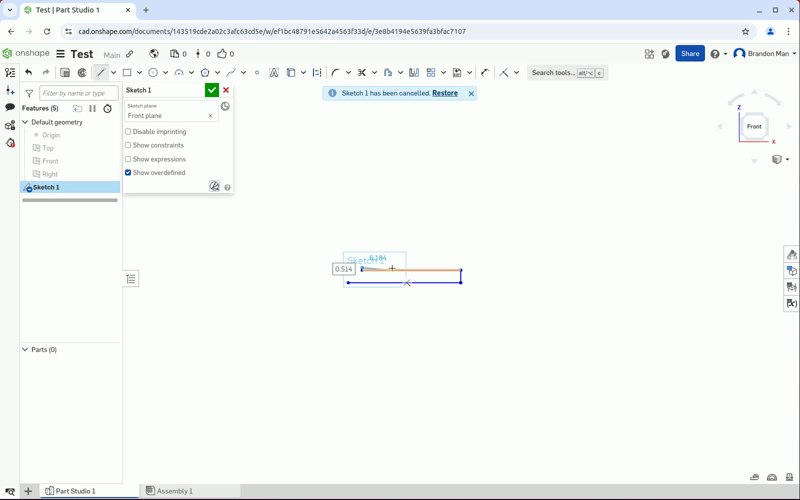
mouse_move(348, 282)
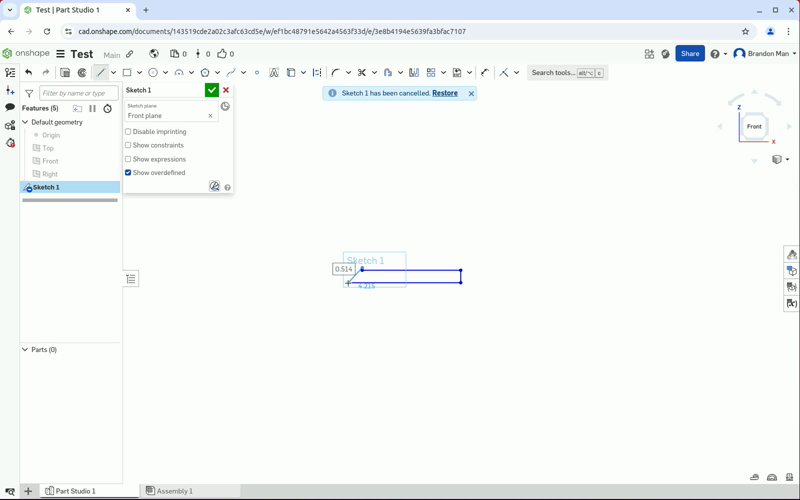
key_up(shift)
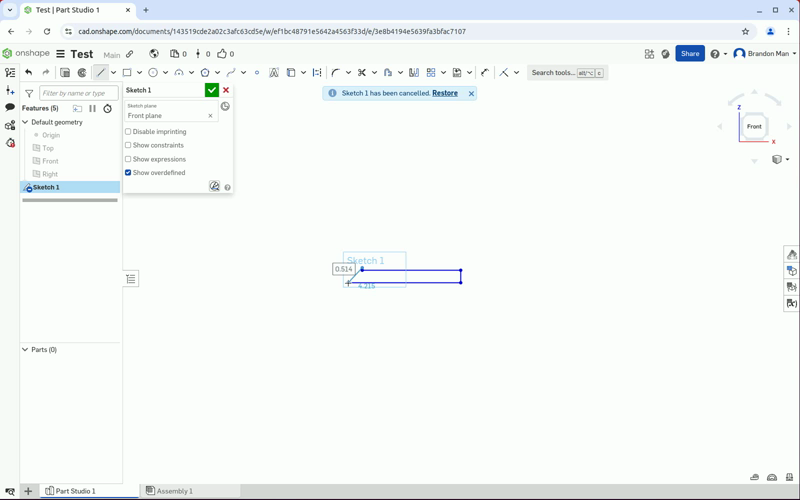
click(348, 282)
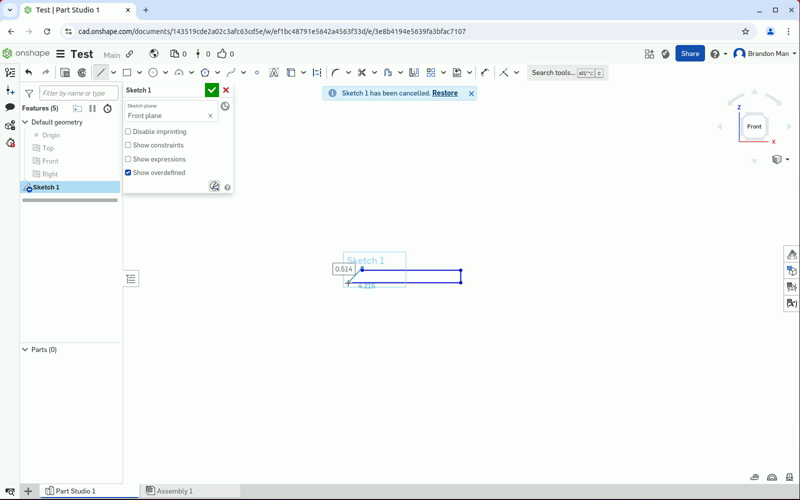
key(esc)
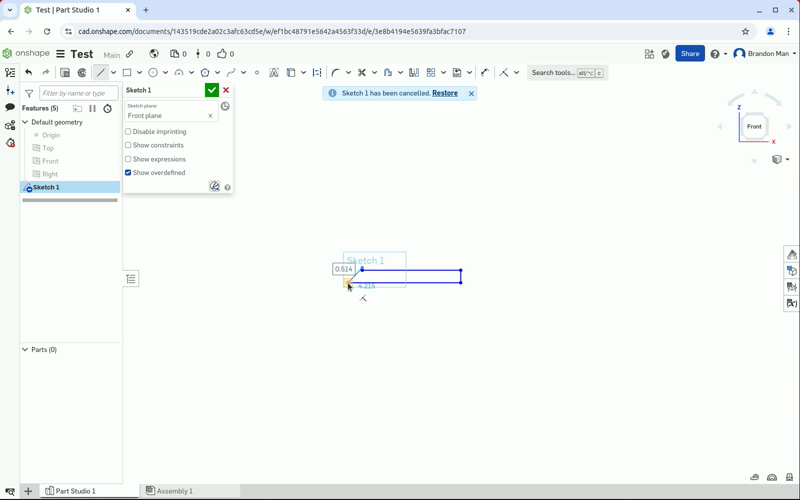
mouse_move(447, 271)
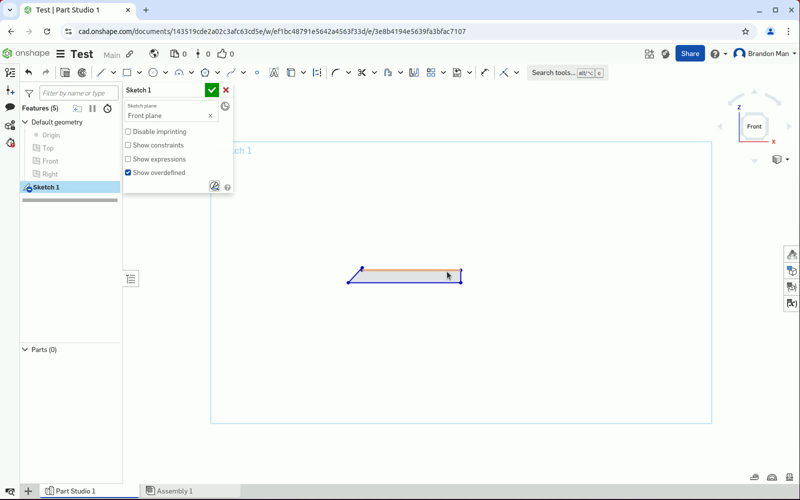
scroll(6)
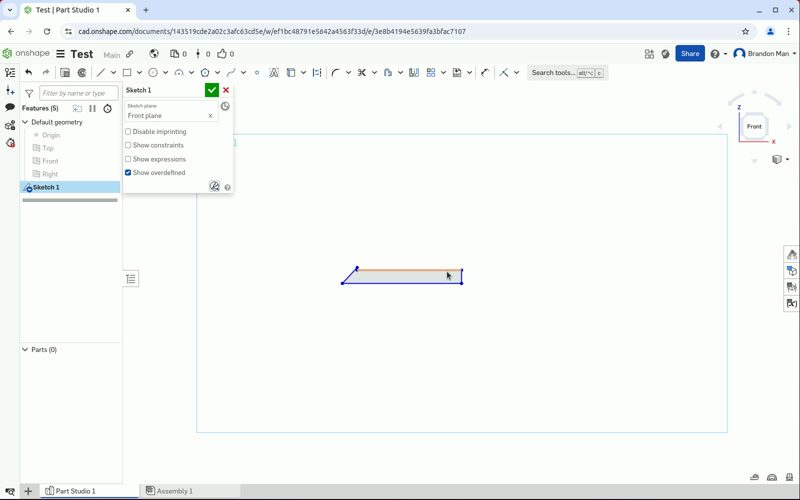
scroll(6)
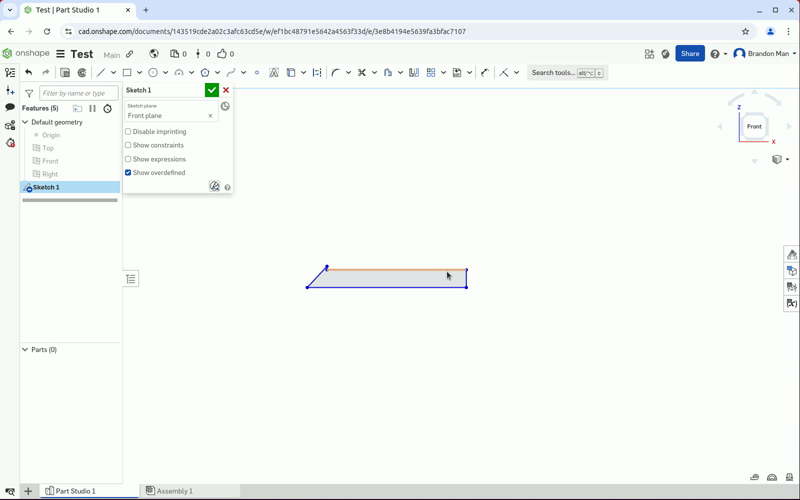
scroll(6)
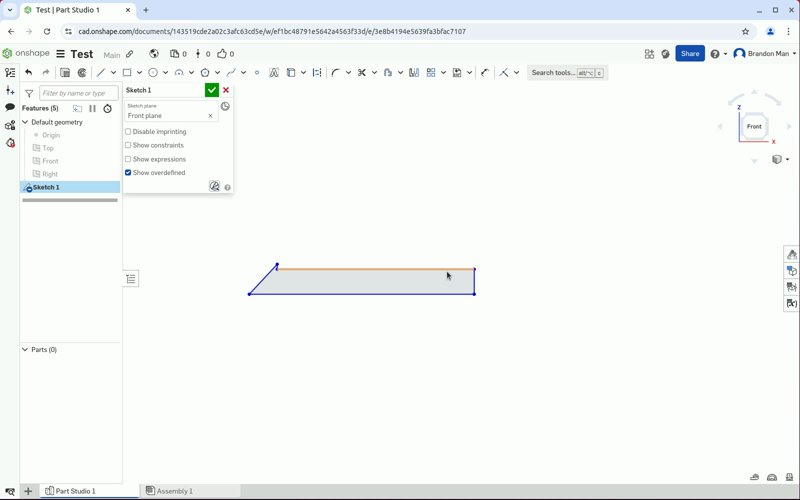
scroll(6)
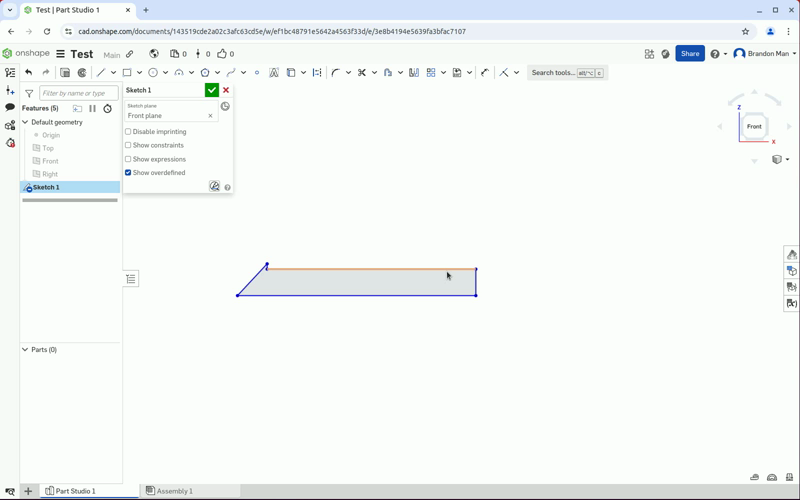
scroll(6)
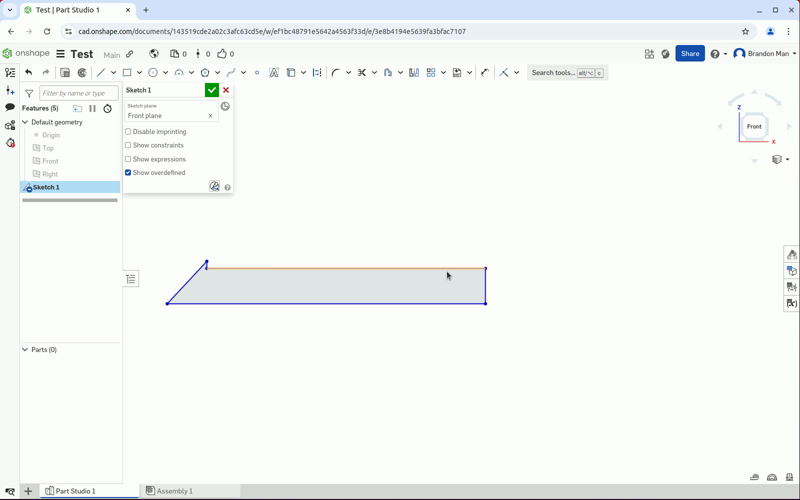
scroll(6)
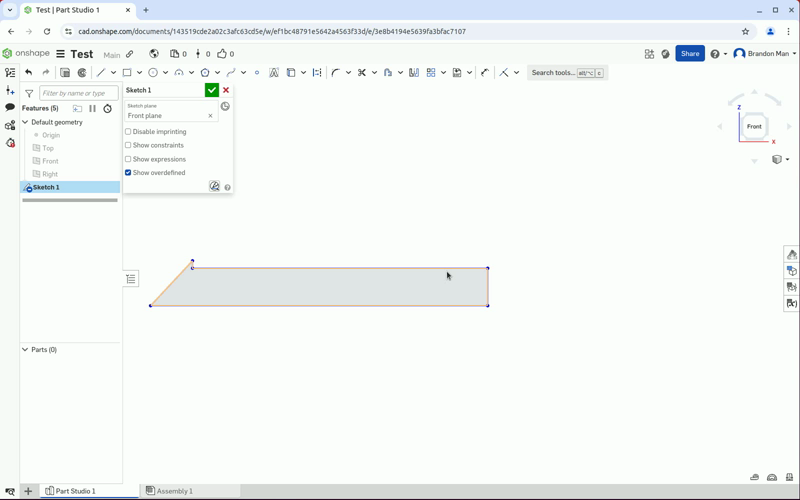
scroll(6)
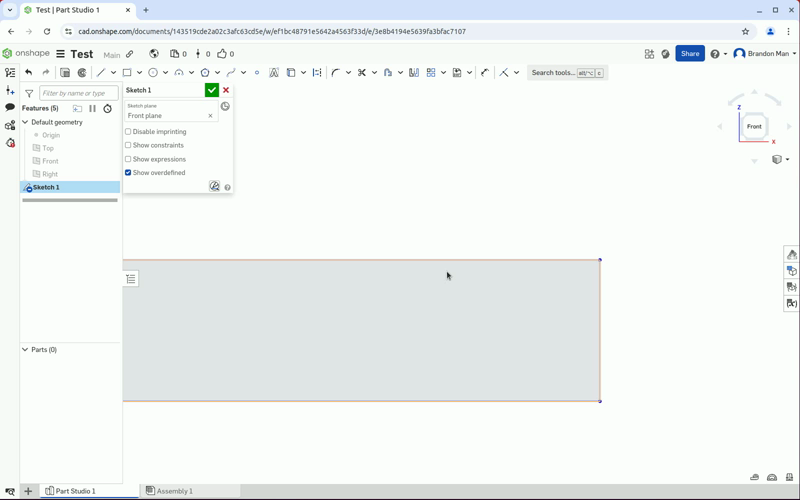
click(447, 271)
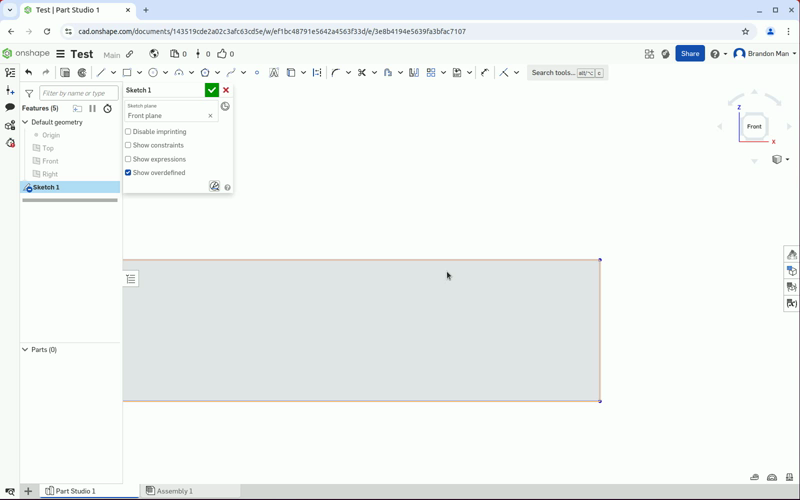
scroll(-6)
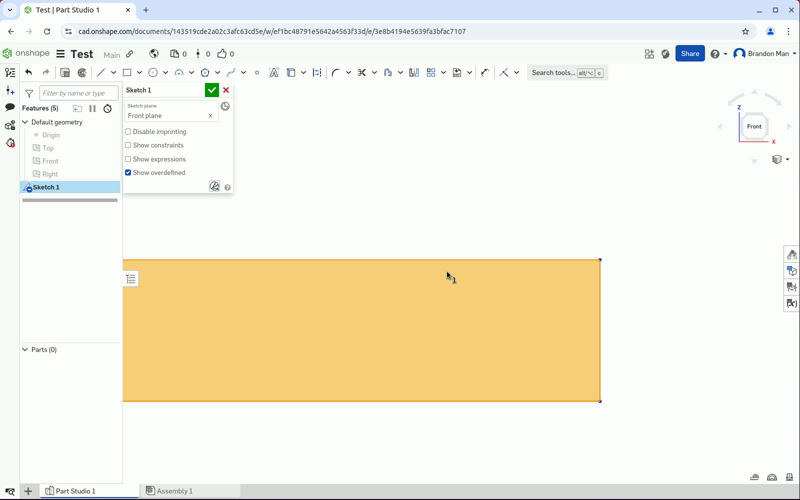
scroll(-6)
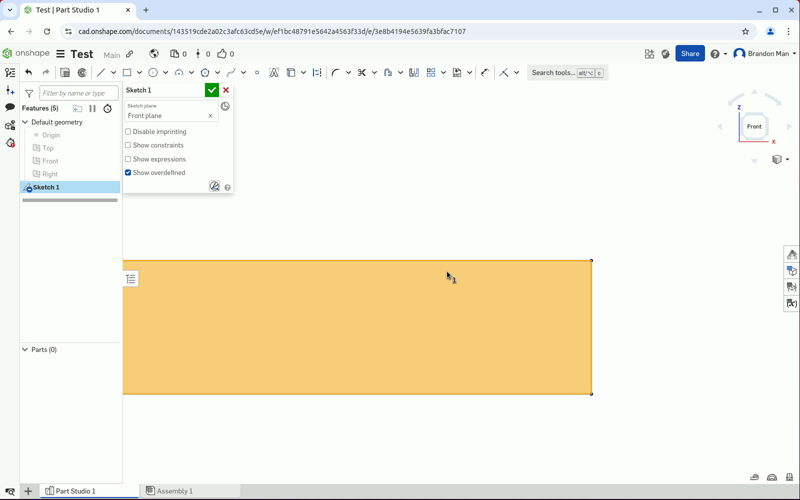
scroll(-6)
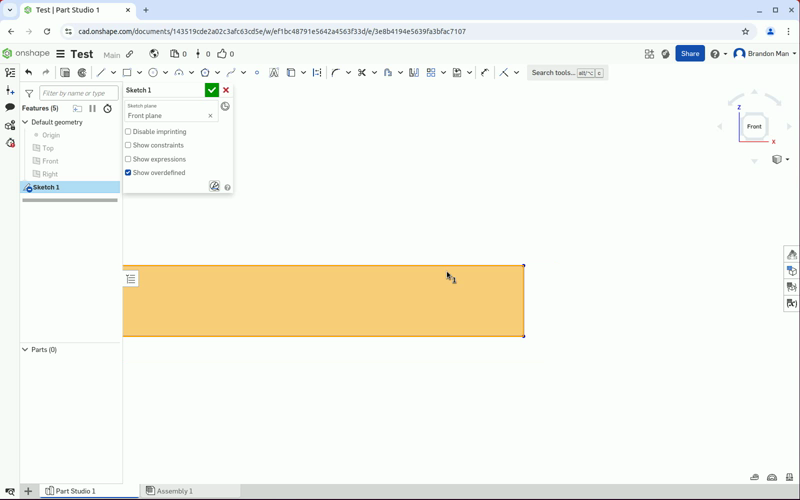
scroll(-6)
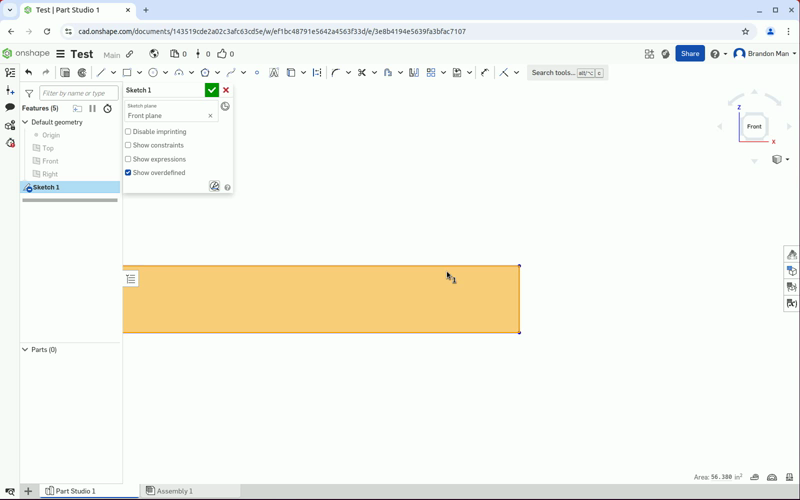
scroll(-6)
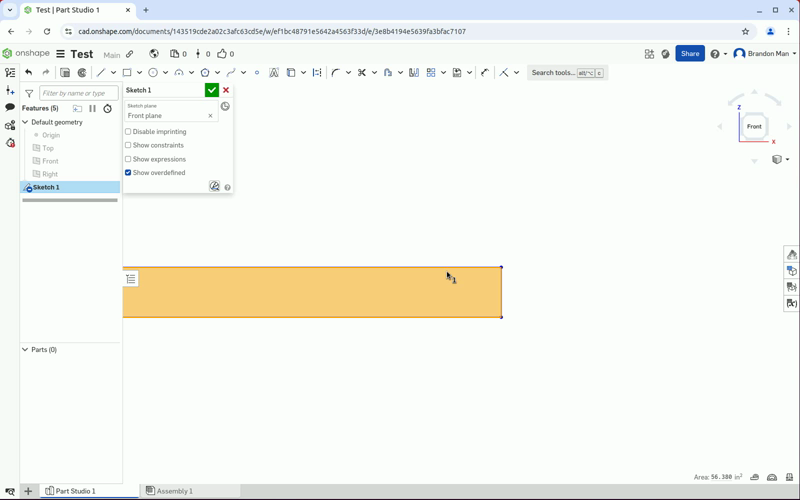
scroll(-6)
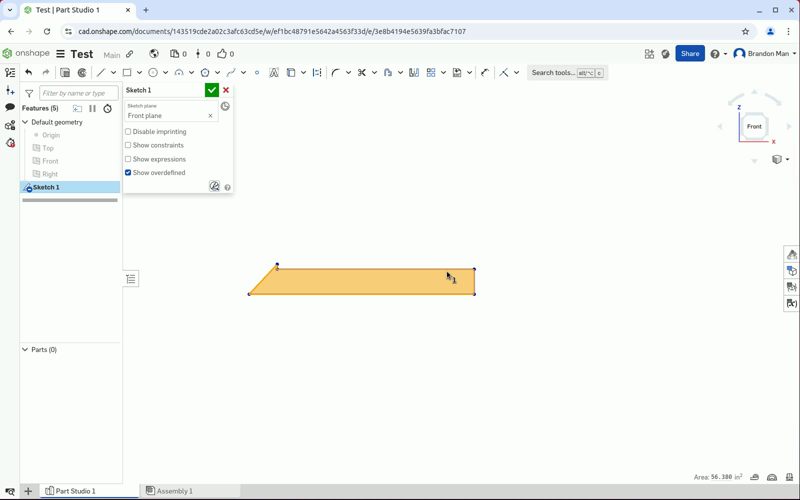
scroll(-6)
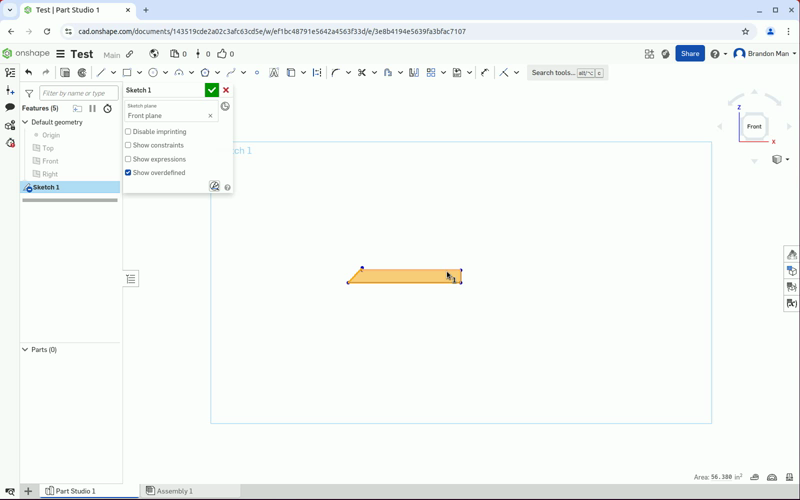
mouse_move(73, 352)
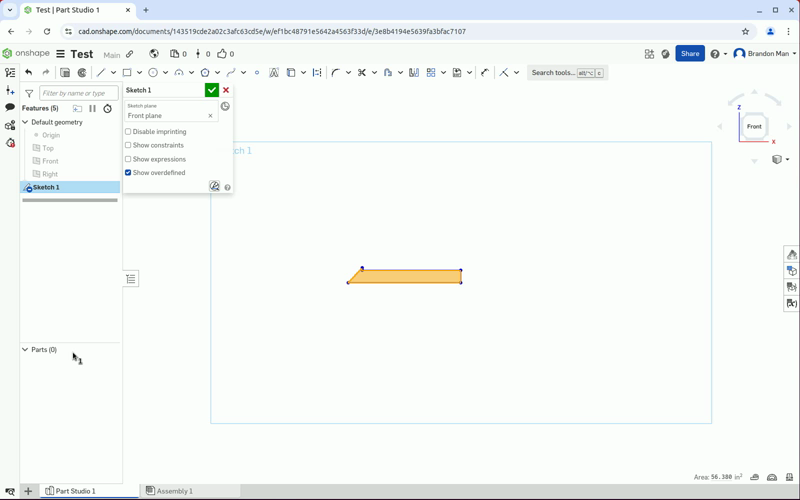
key(shift+y)
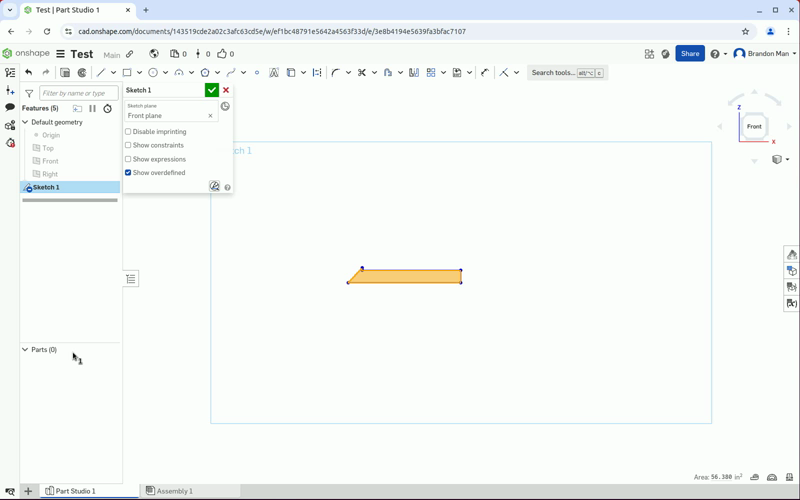
key(shift+e)
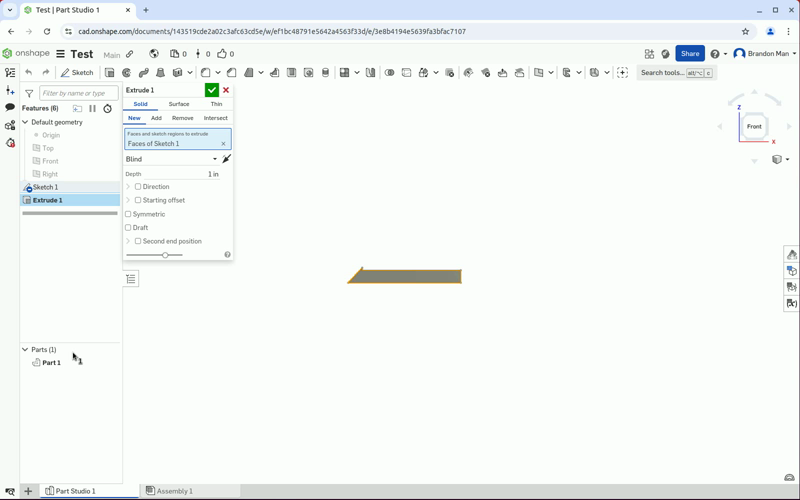
mouse_move(143, 106)
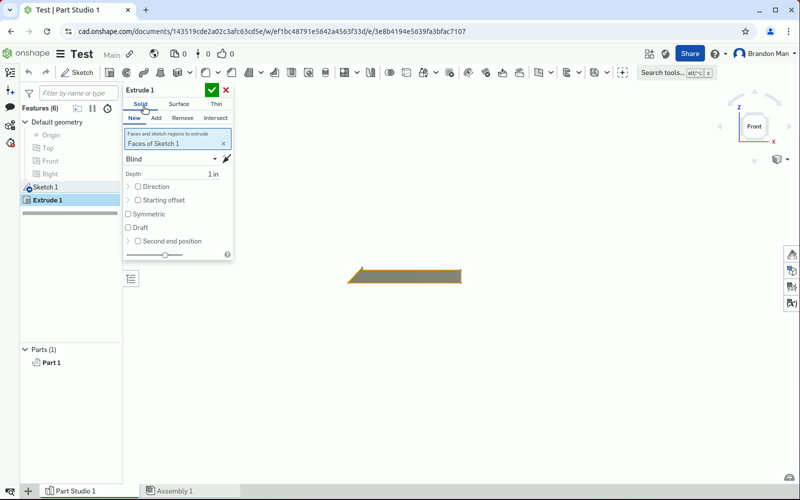
click(143, 106)
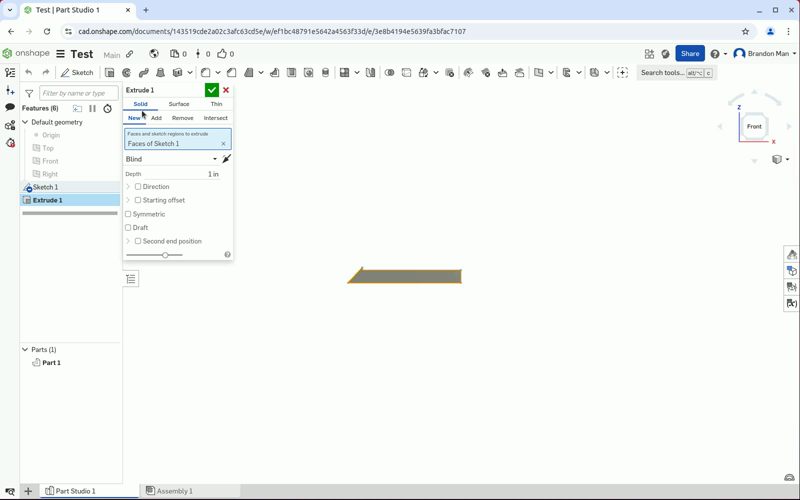
mouse_move(137, 120)
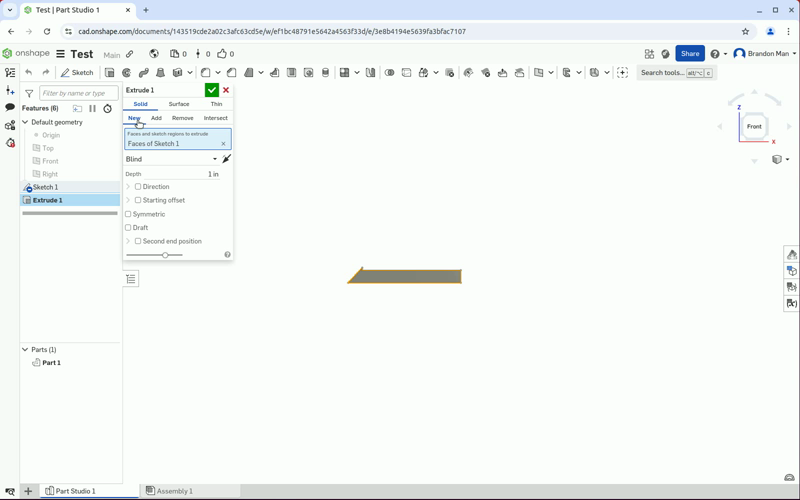
click(137, 120)
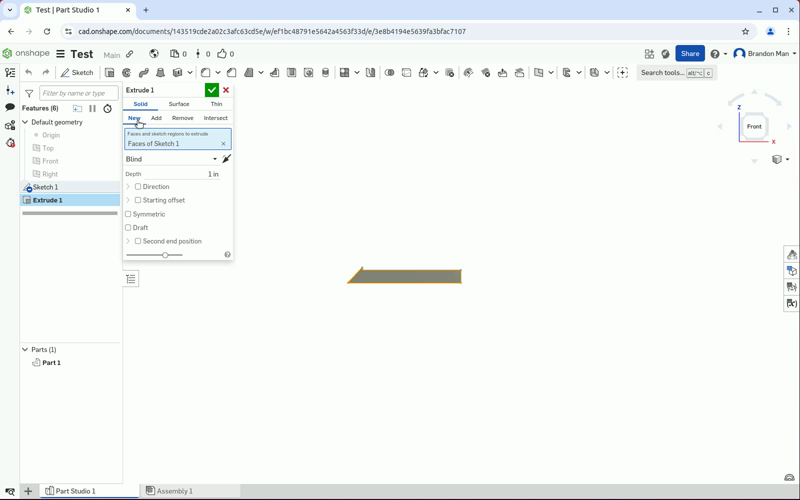
key(tab, 4)
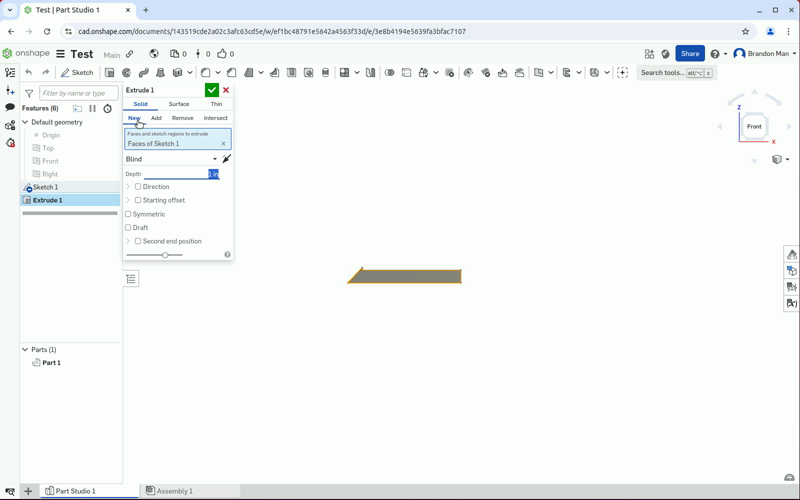
text(-0.722)
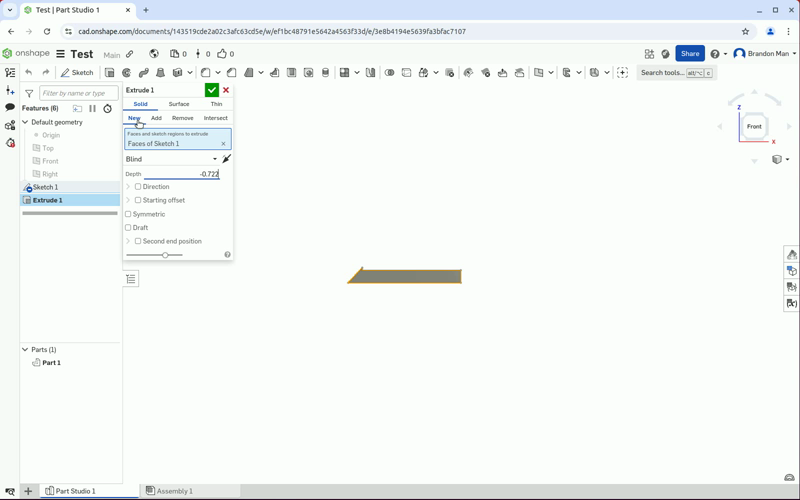
key(enter)
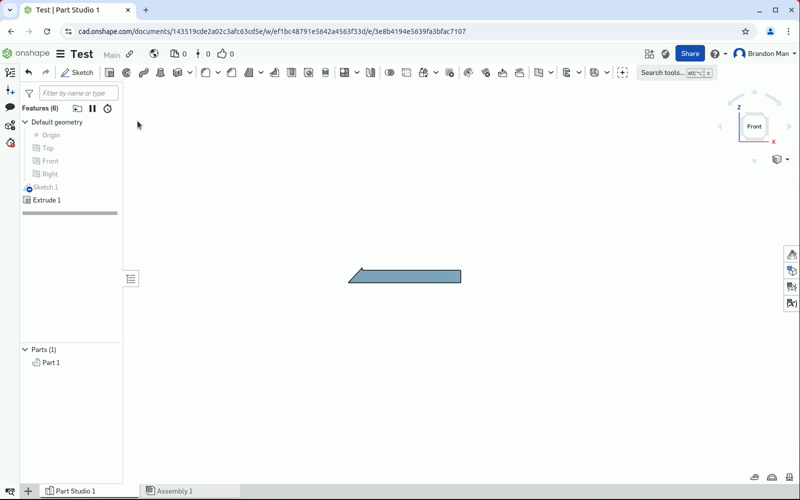
key(shift+h)
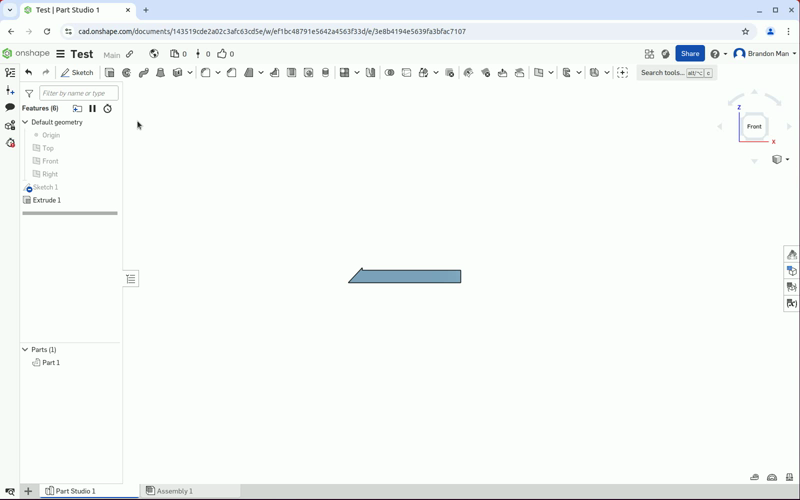
key(shift+h)
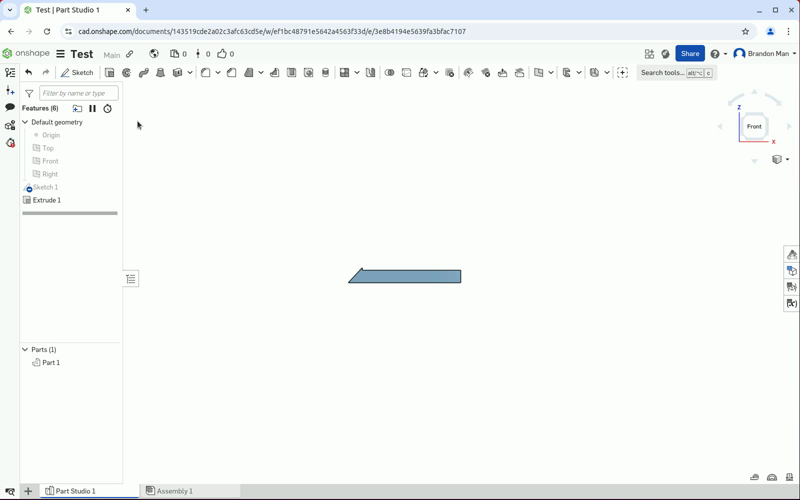
mouse_move(73, 189)
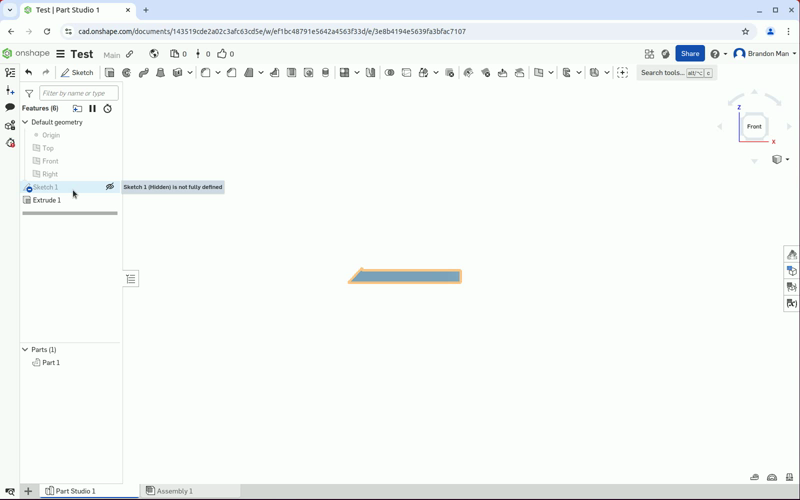
click(73, 189)
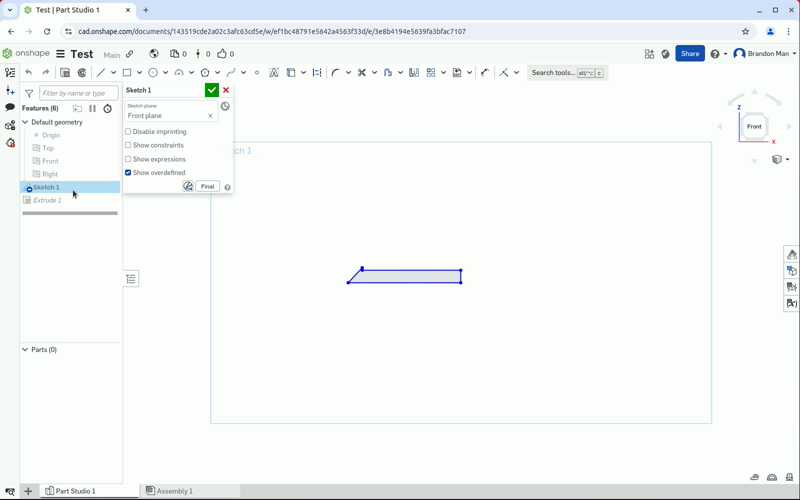
mouse_move(229, 92)
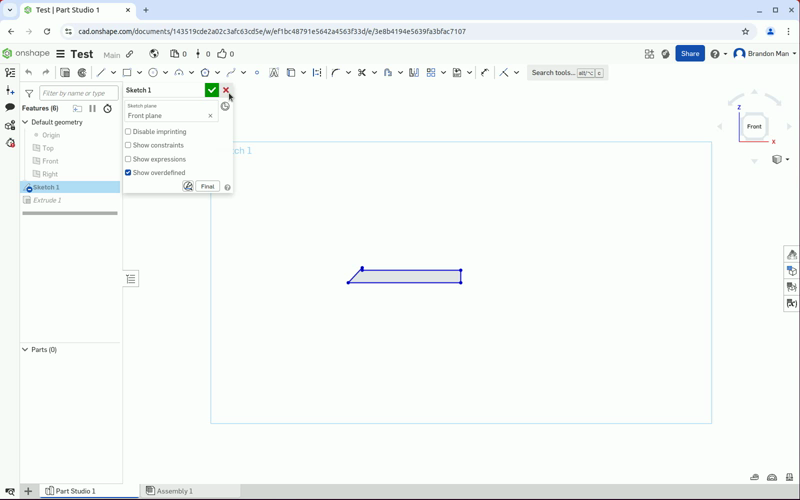
click(229, 92)
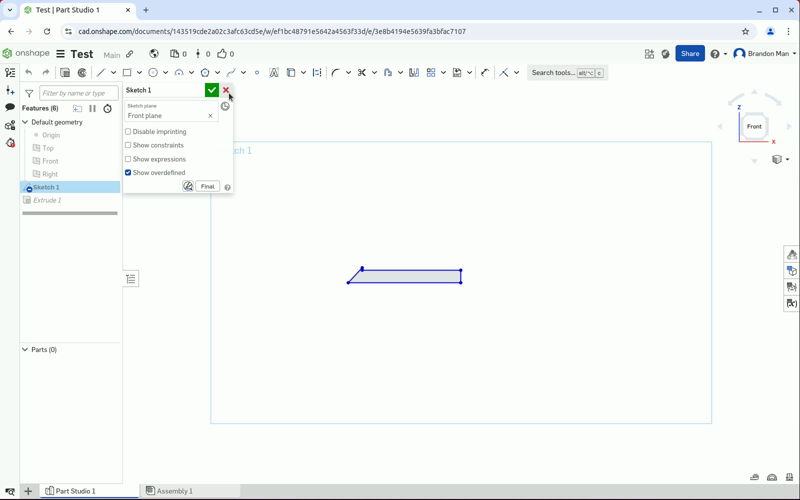
key(shift+s)
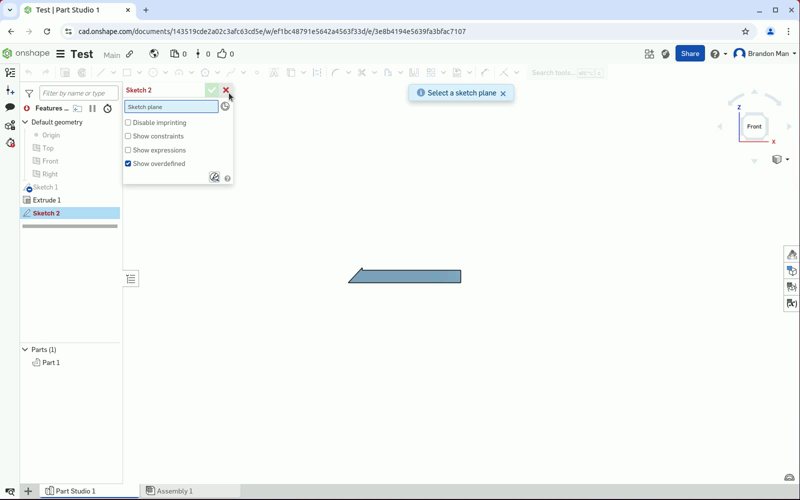
mouse_move(73, 163)
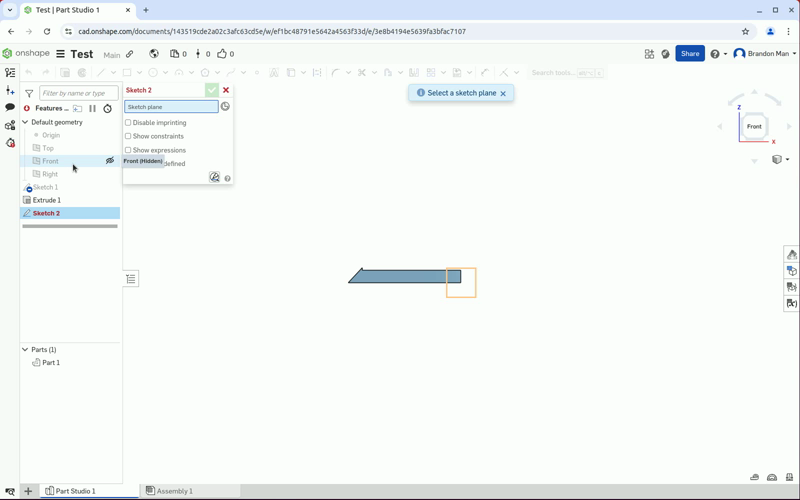
click(73, 163)
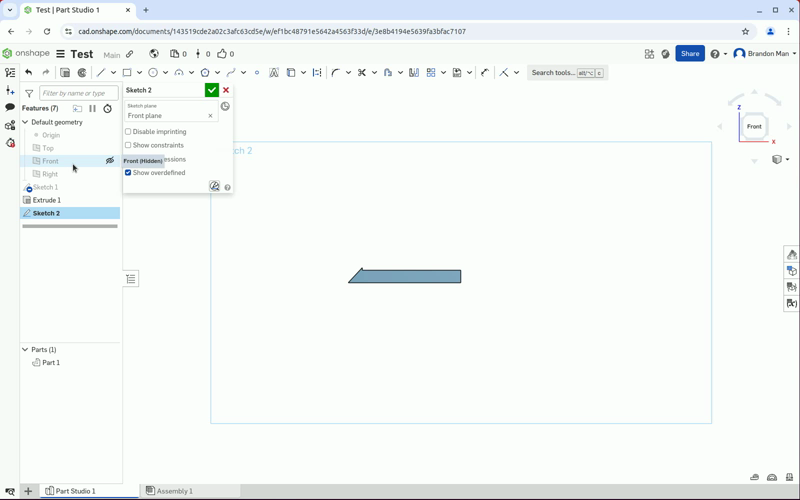
mouse_move(73, 352)
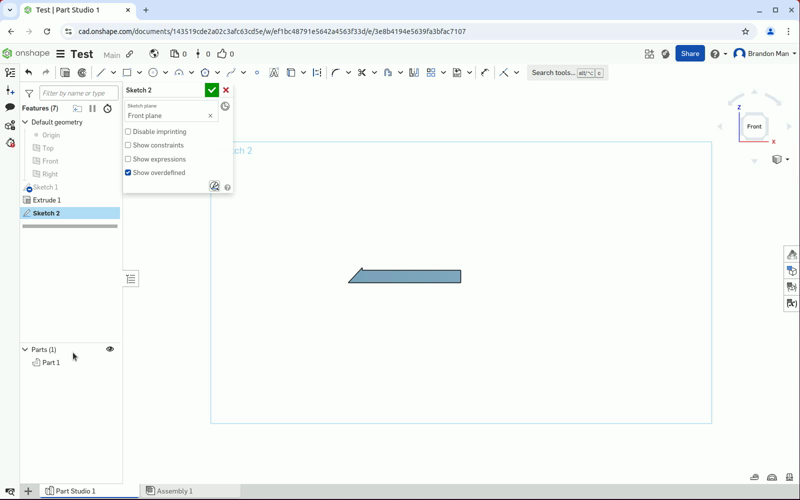
key(y)
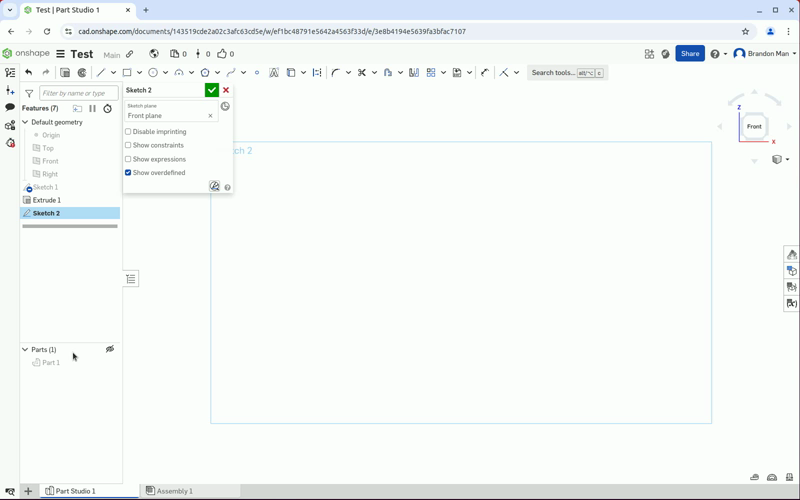
key(l)
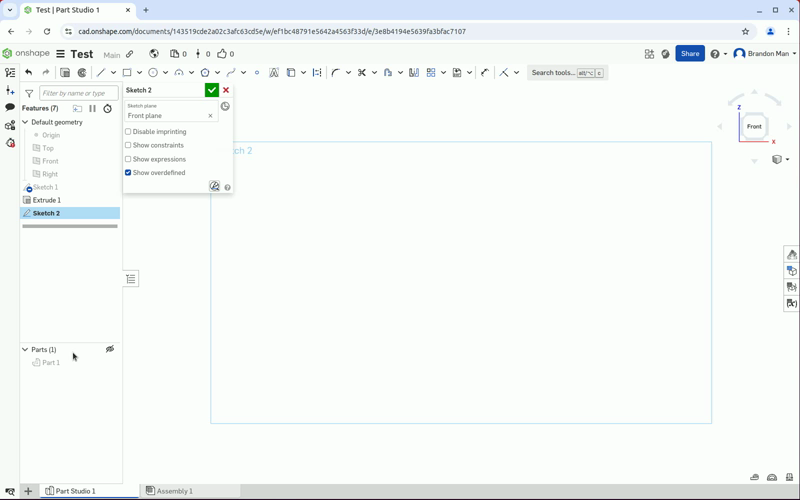
key_down(shift)
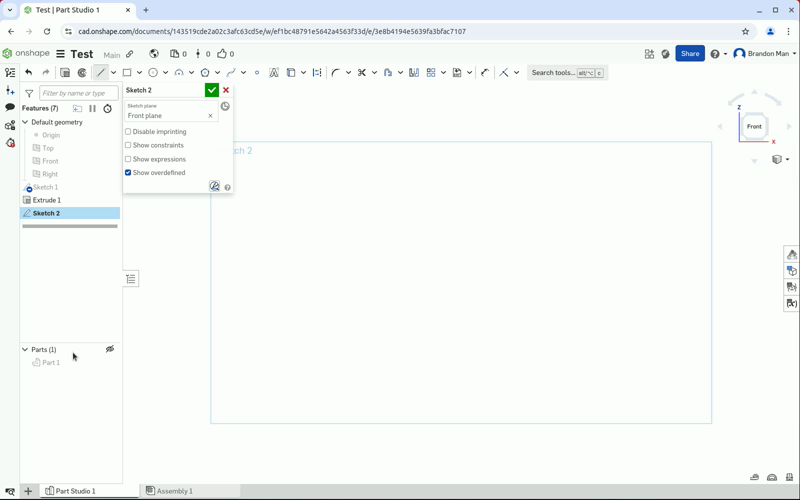
mouse_move(348, 282)
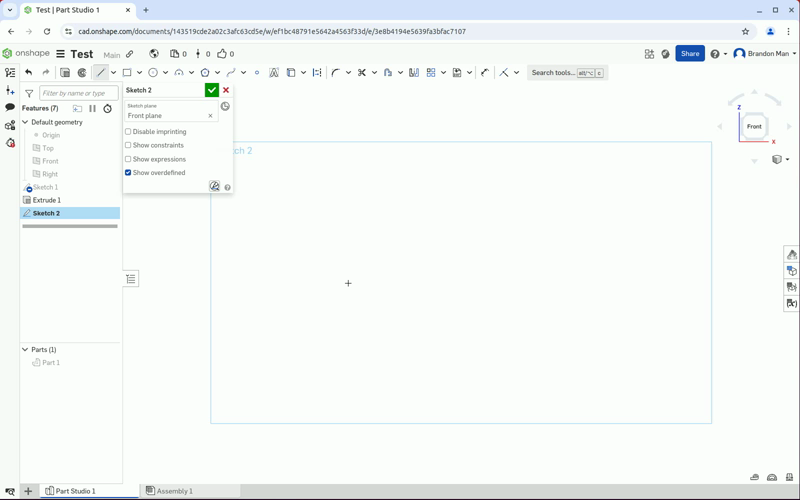
click(348, 282)
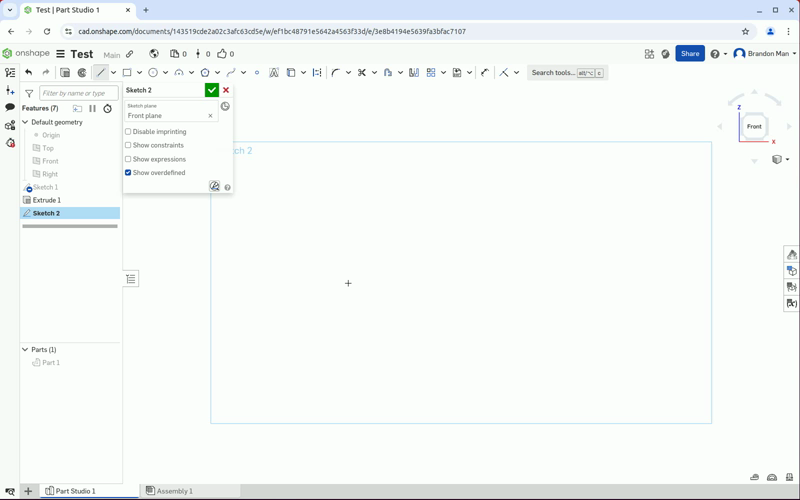
key_up(shift)
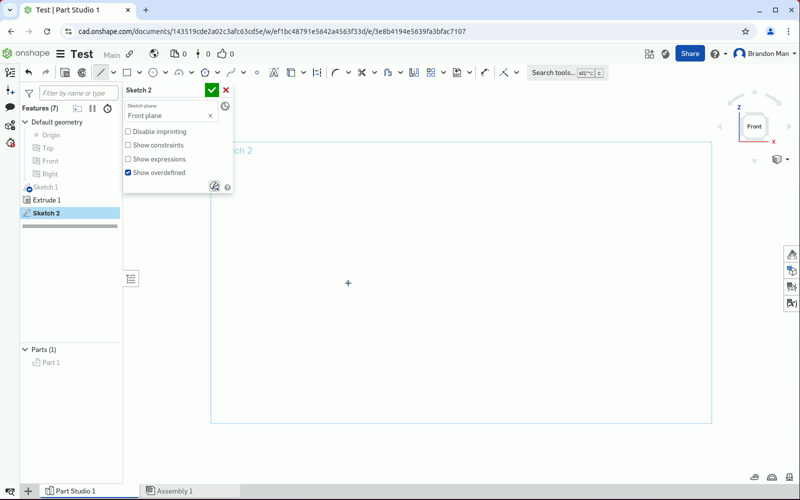
key_down(shift)
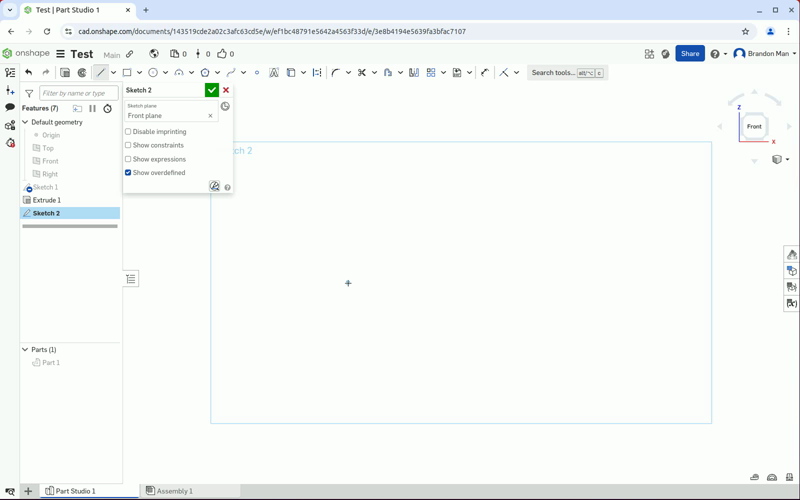
mouse_move(378, 282)
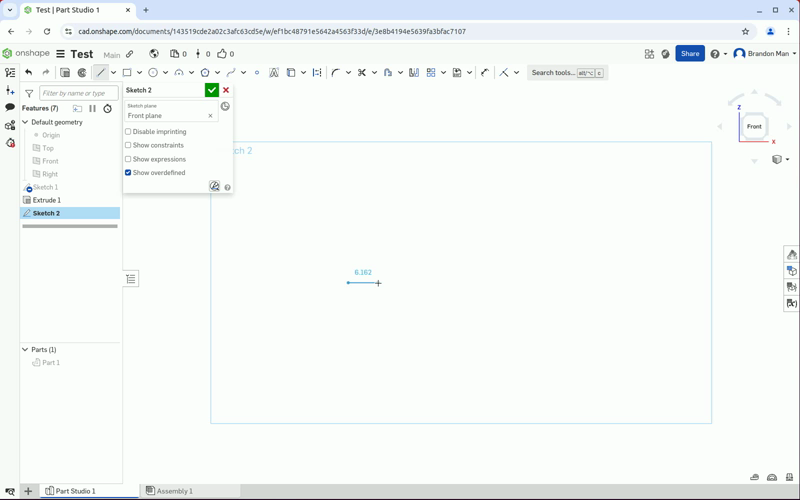
mouse_move(362, 298)
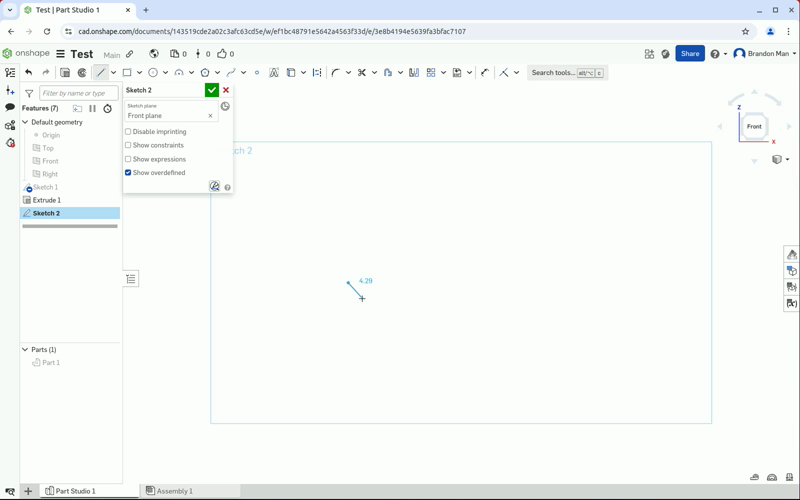
click(362, 298)
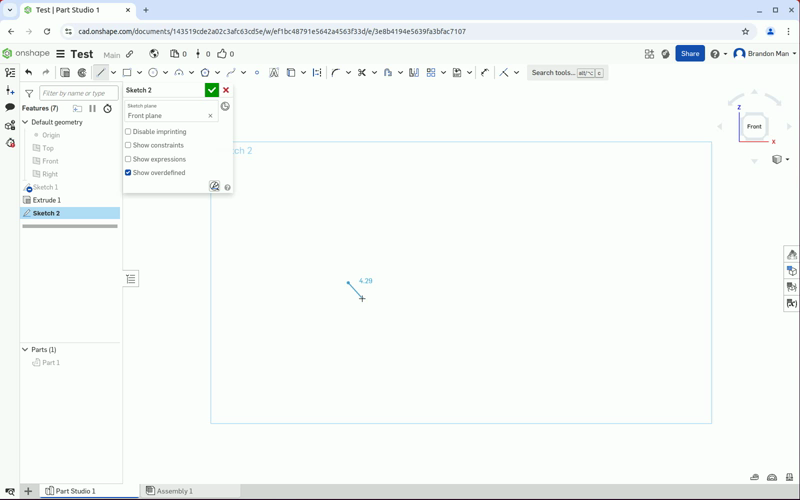
key_up(shift)
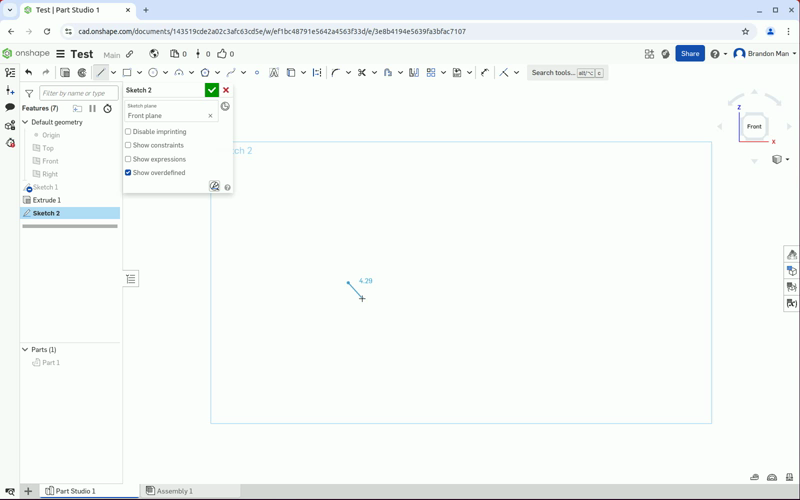
key_down(shift)
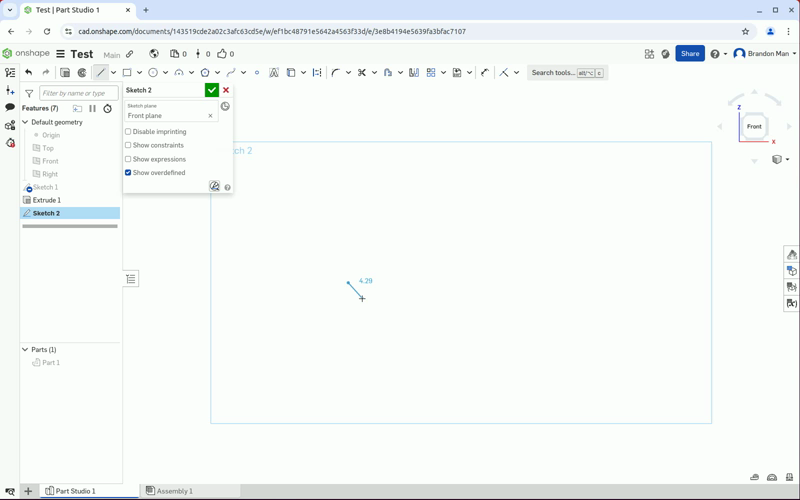
mouse_move(392, 298)
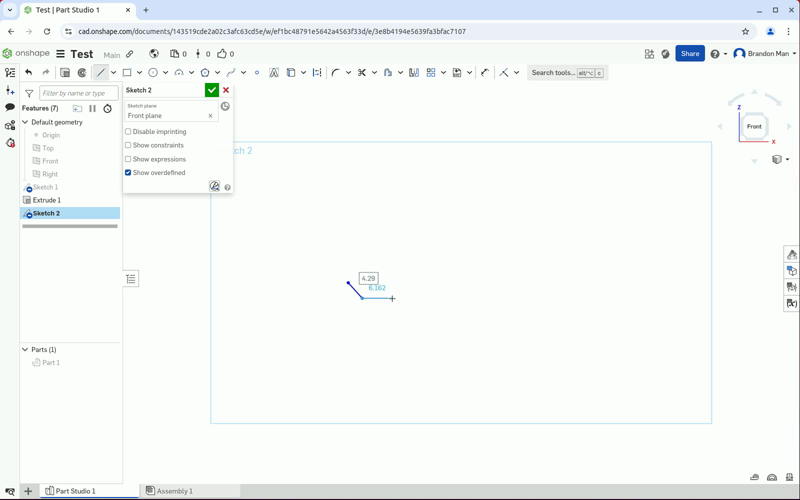
mouse_move(362, 295)
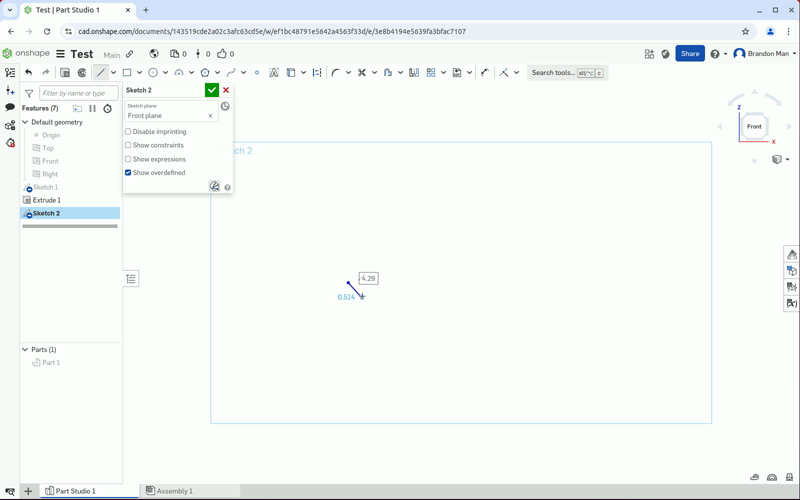
scroll(6)
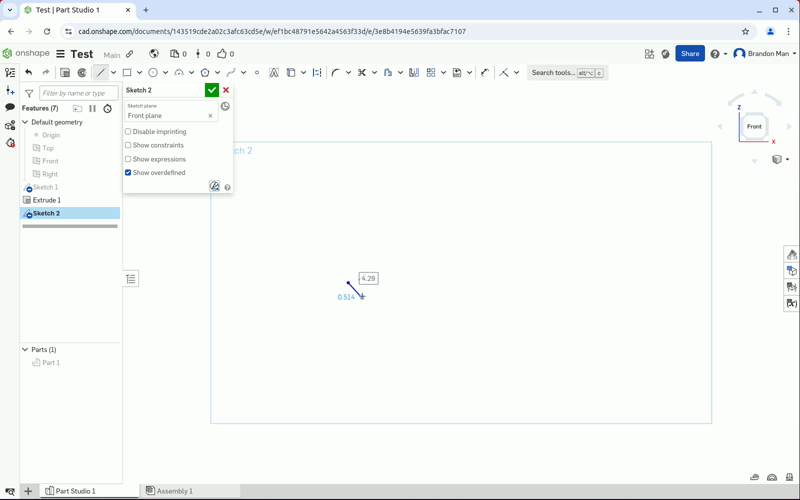
scroll(6)
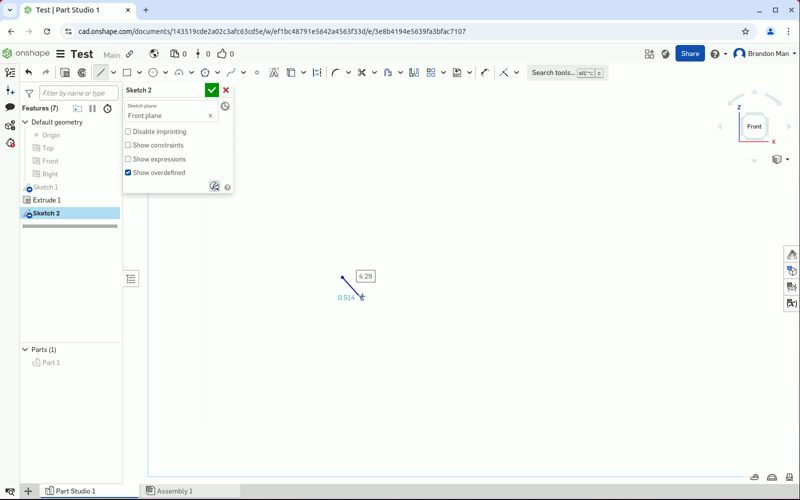
scroll(6)
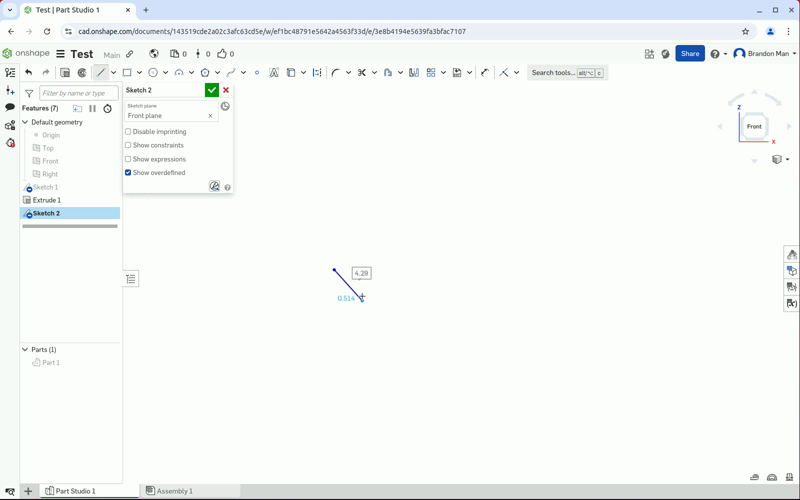
scroll(6)
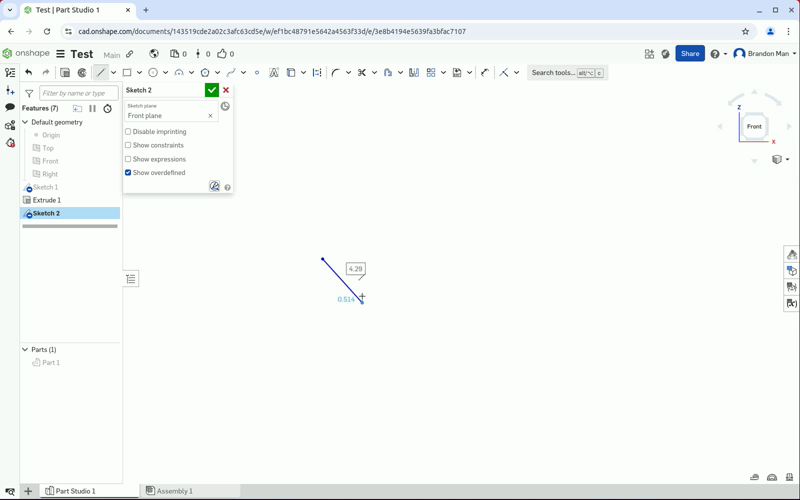
scroll(6)
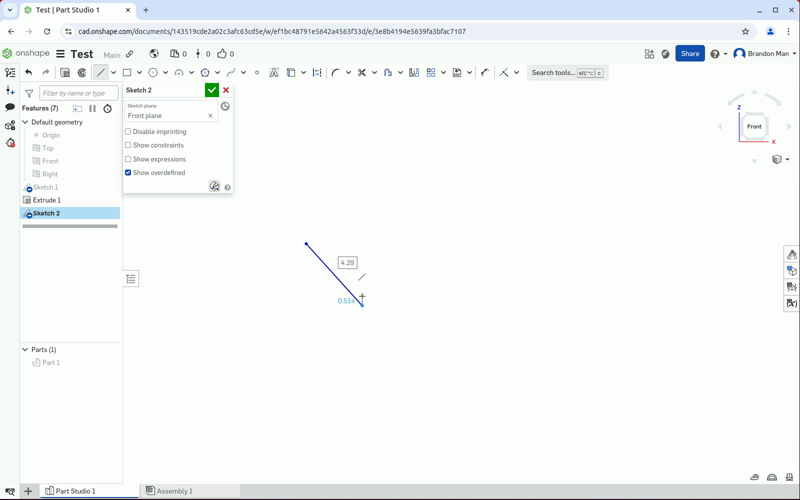
scroll(6)
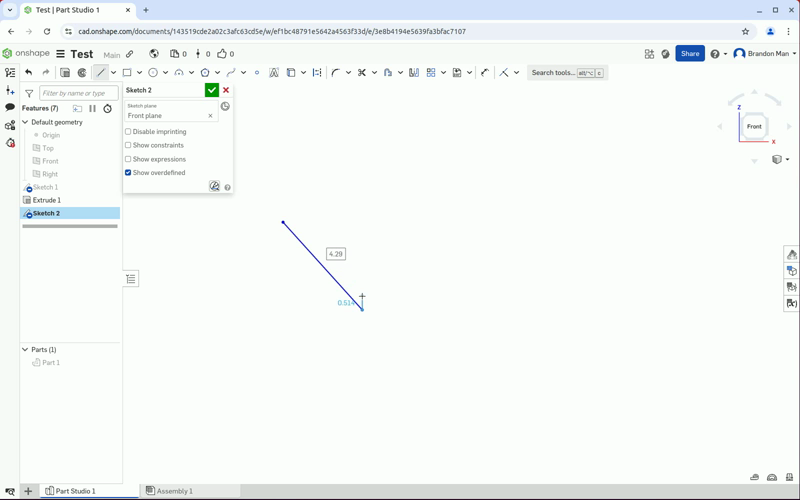
scroll(6)
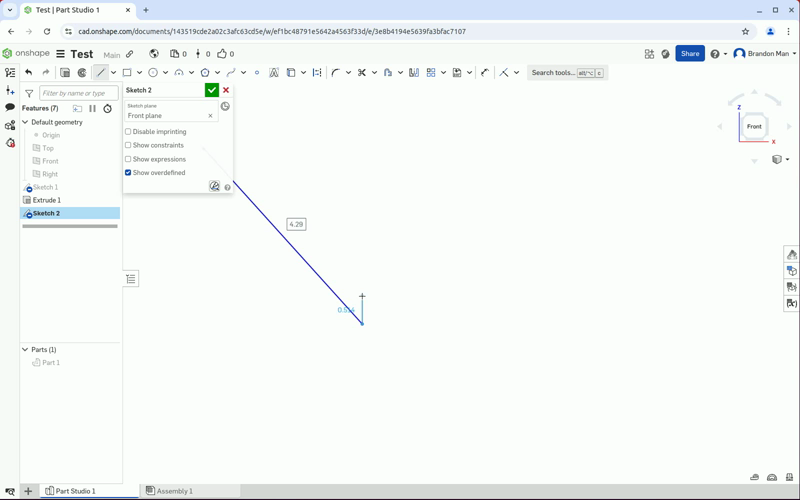
click(362, 295)
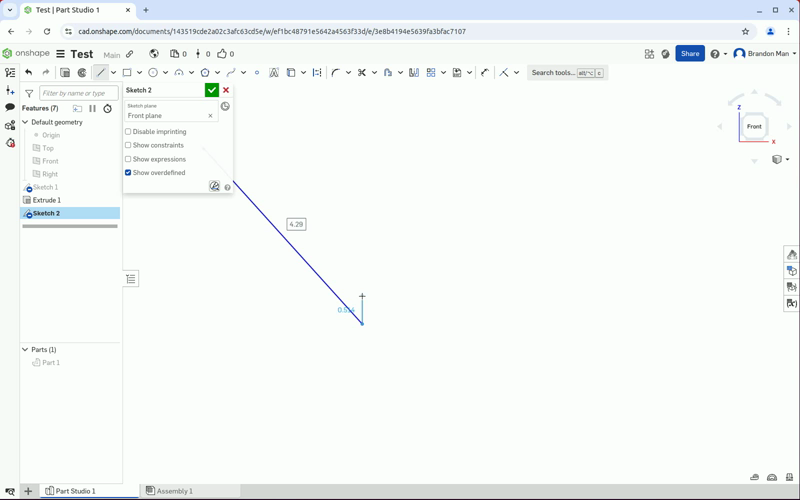
scroll(-6)
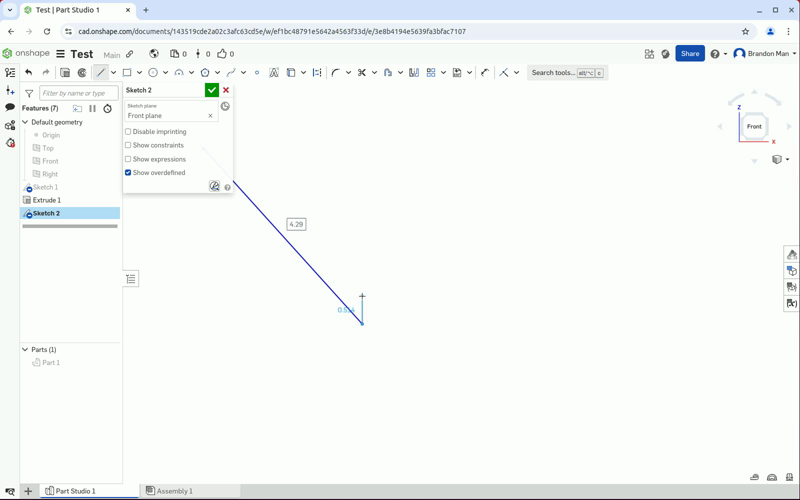
scroll(-6)
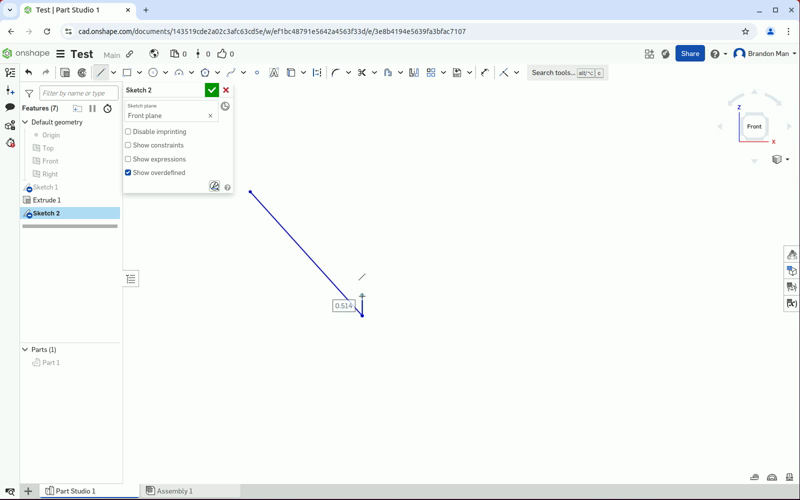
scroll(-6)
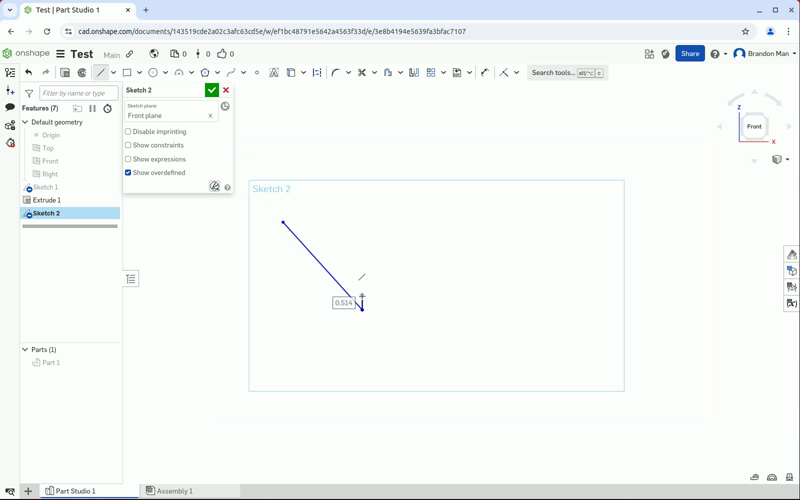
scroll(-6)
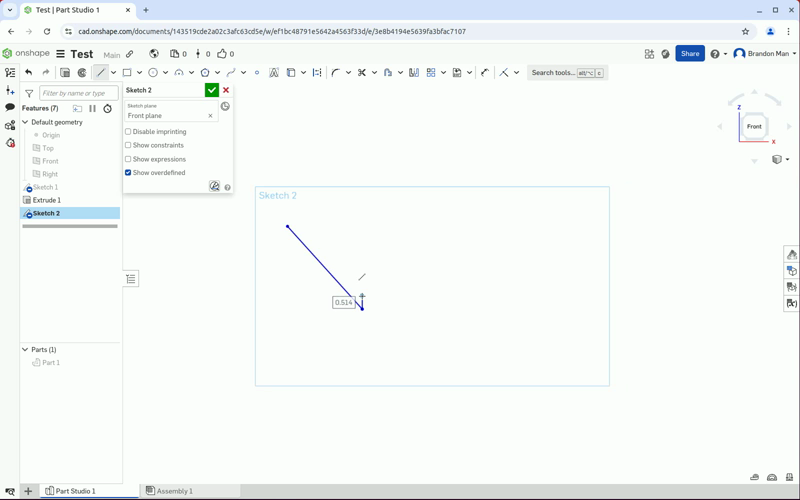
scroll(-6)
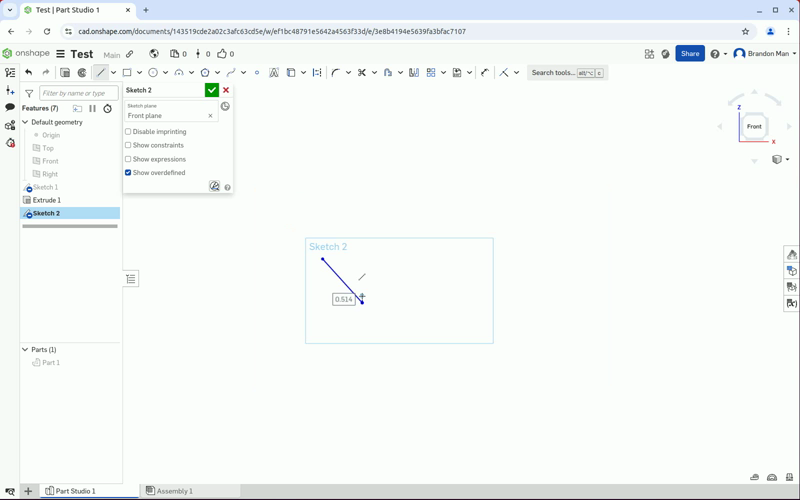
scroll(-6)
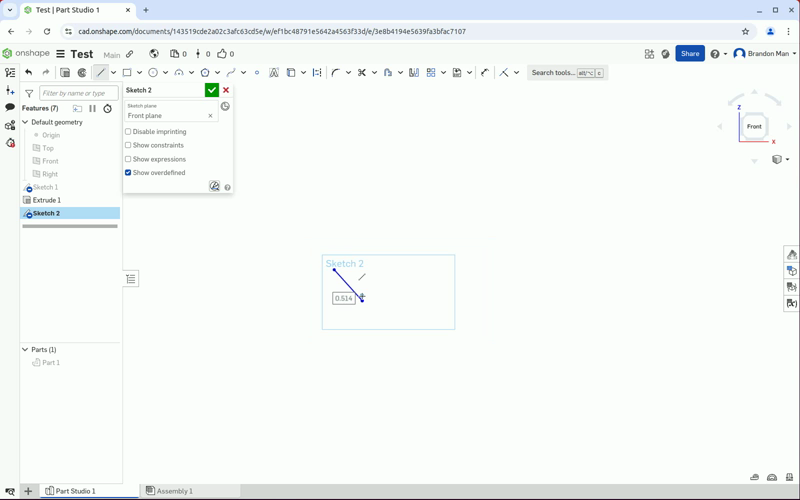
scroll(-6)
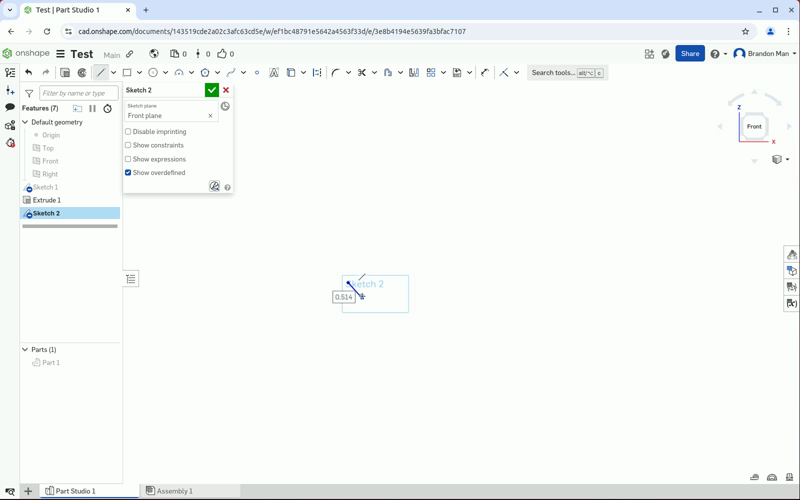
key_up(shift)
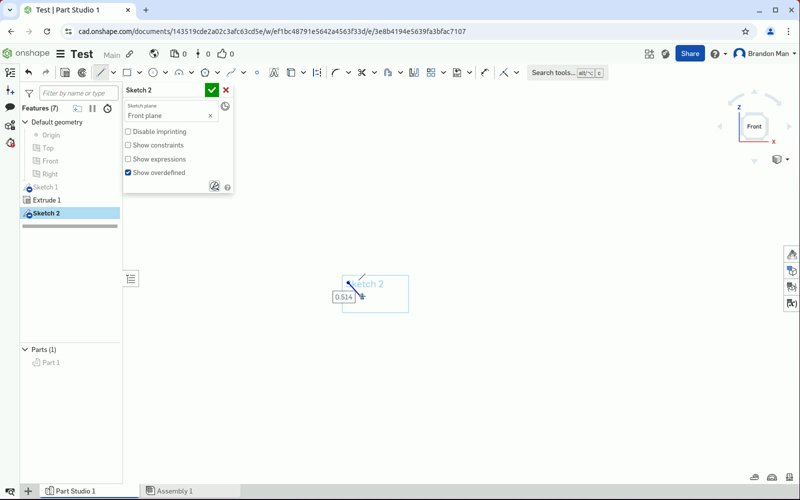
key_down(shift)
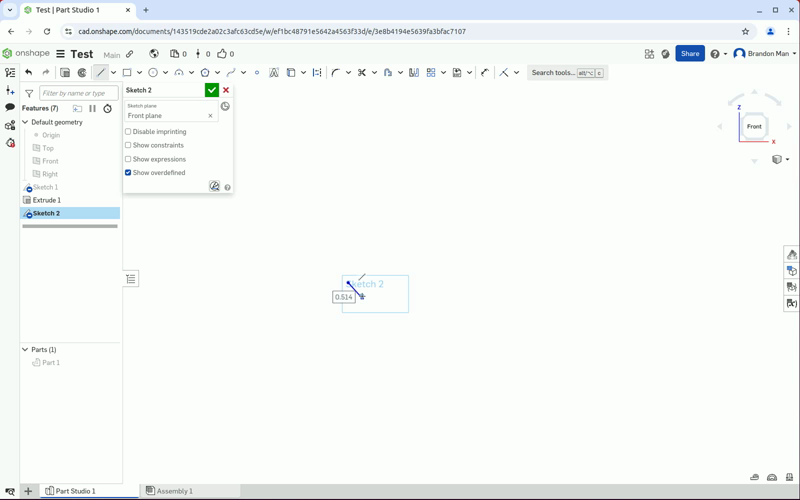
mouse_move(460, 295)
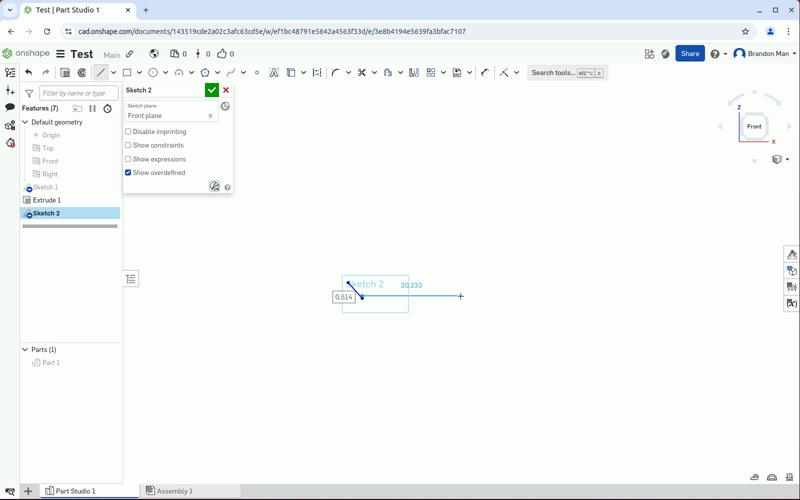
click(460, 295)
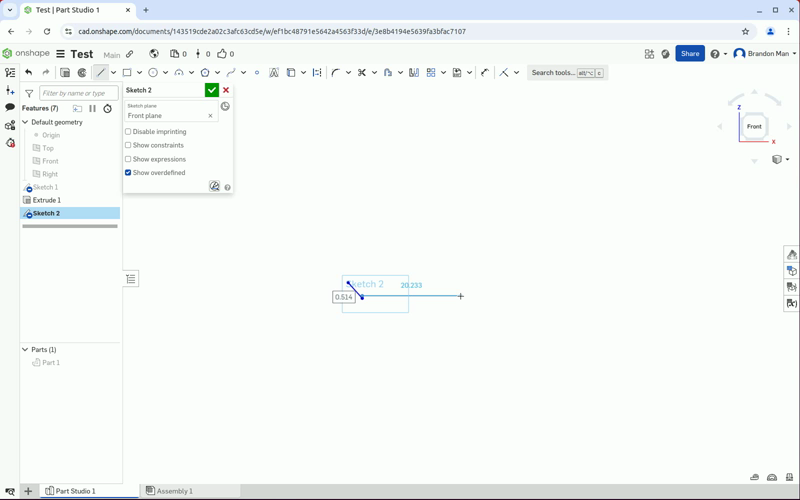
key_up(shift)
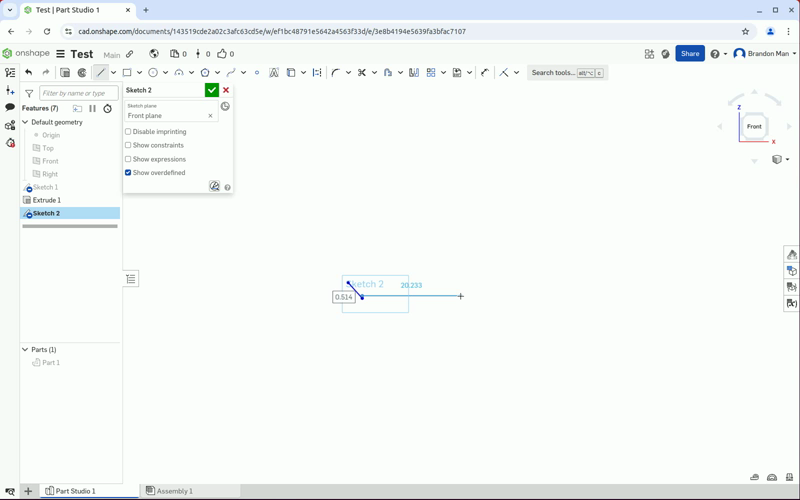
key_down(shift)
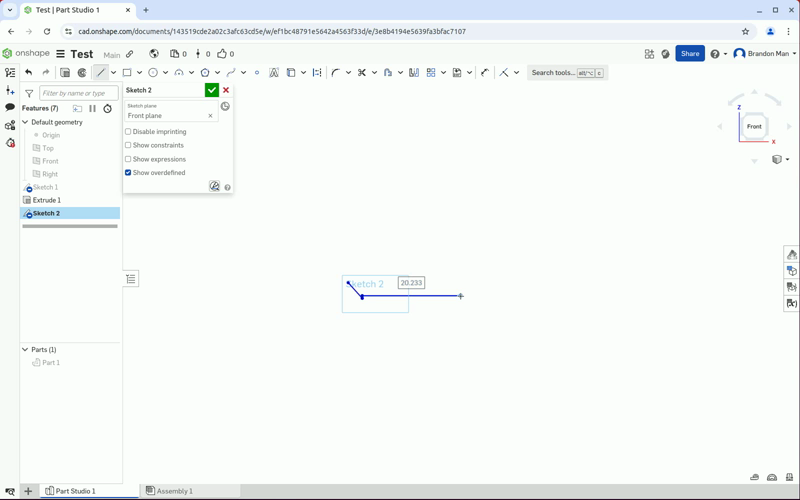
mouse_move(490, 295)
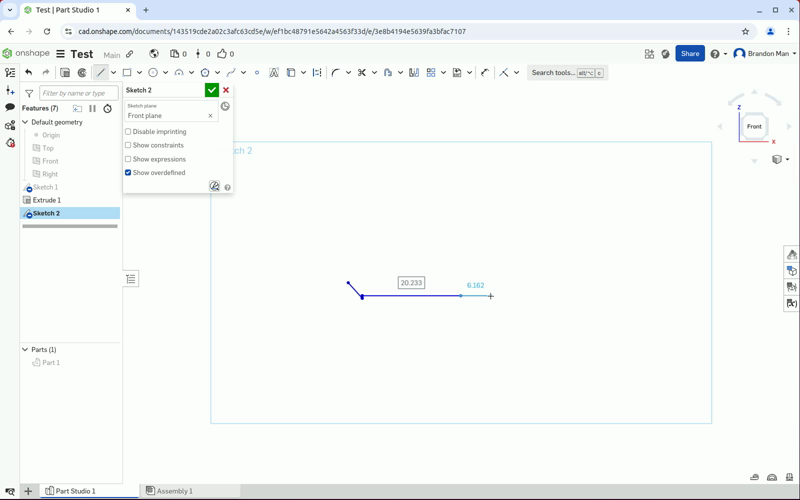
mouse_move(460, 282)
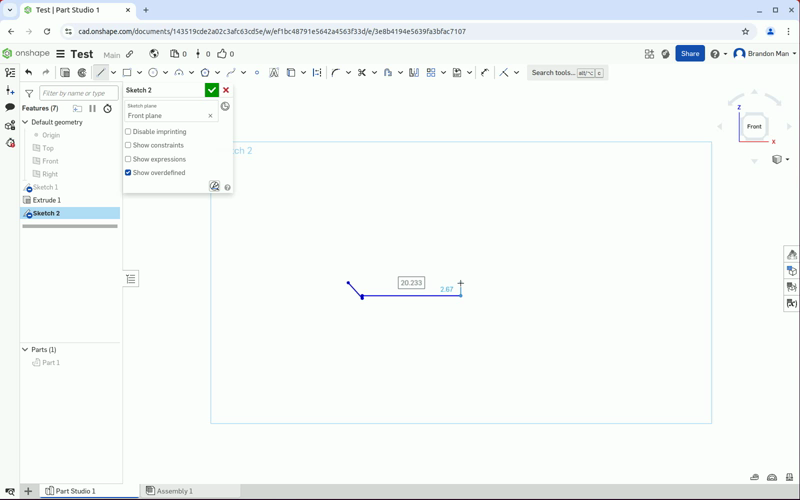
click(460, 282)
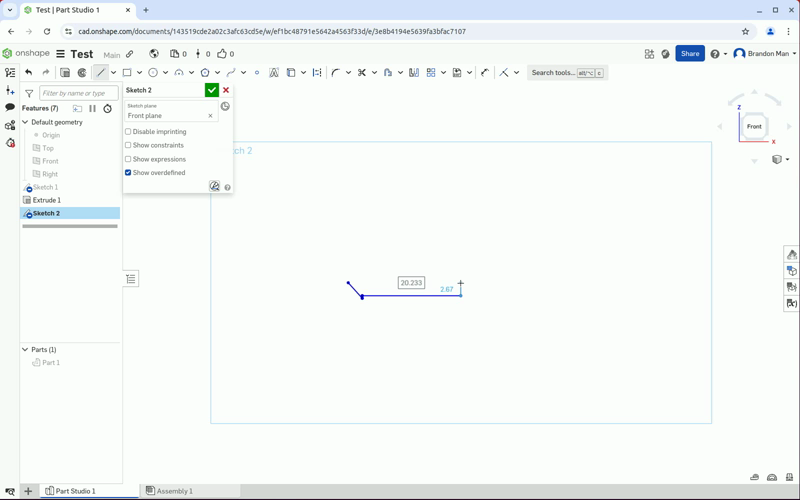
key_up(shift)
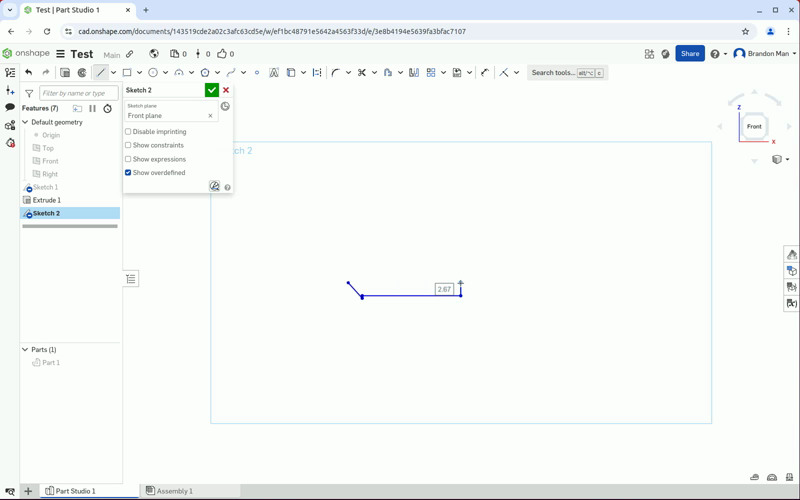
key_down(shift)
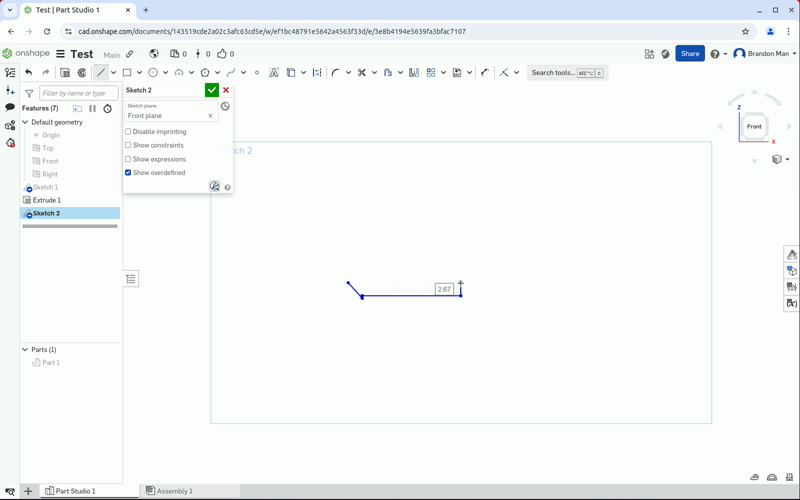
mouse_move(348, 282)
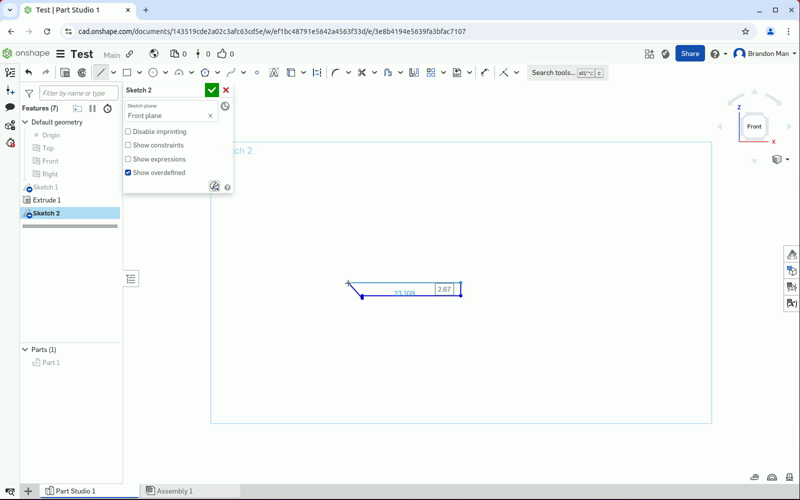
key_up(shift)
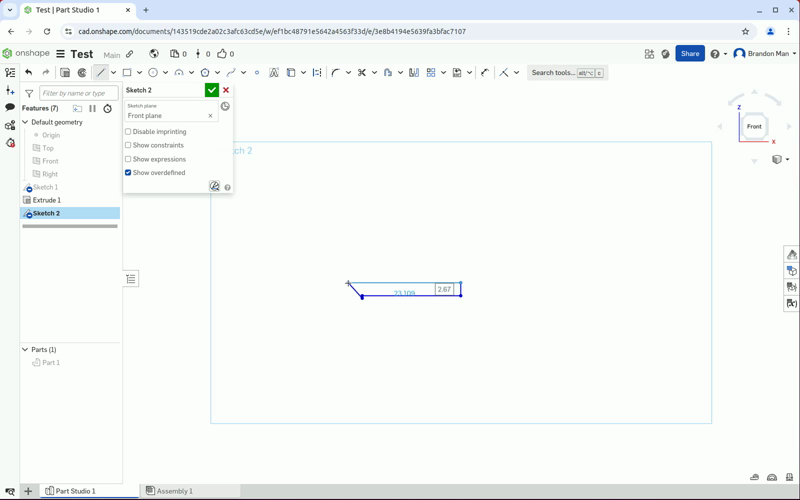
click(348, 282)
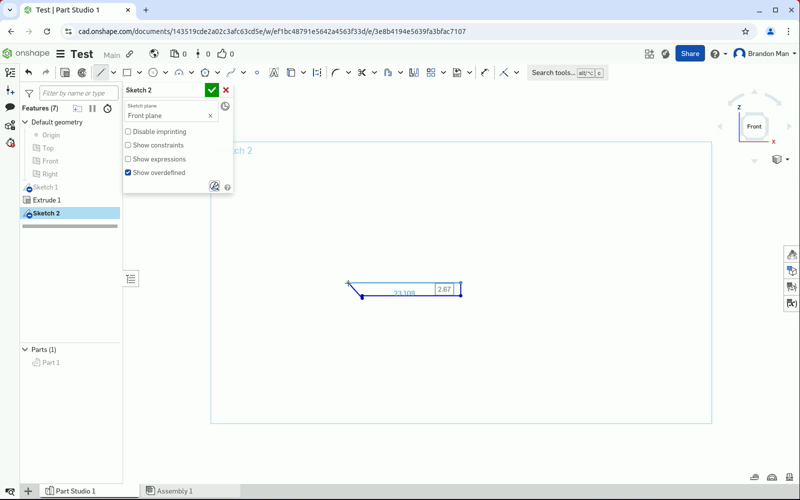
key(esc)
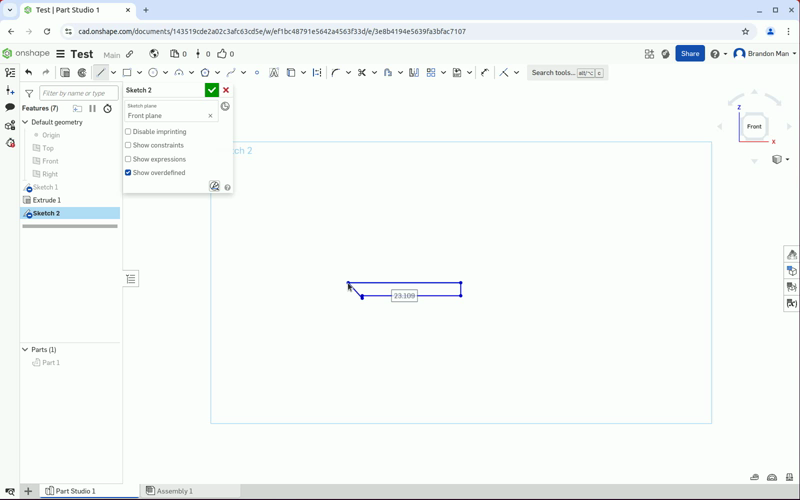
mouse_move(358, 290)
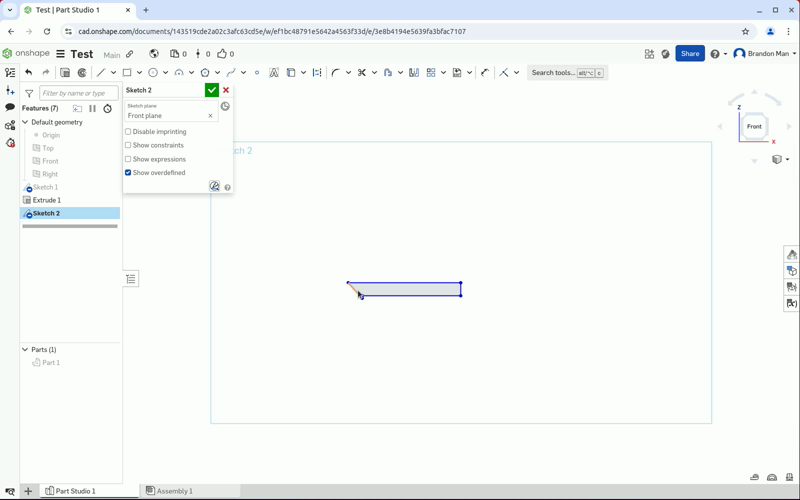
scroll(6)
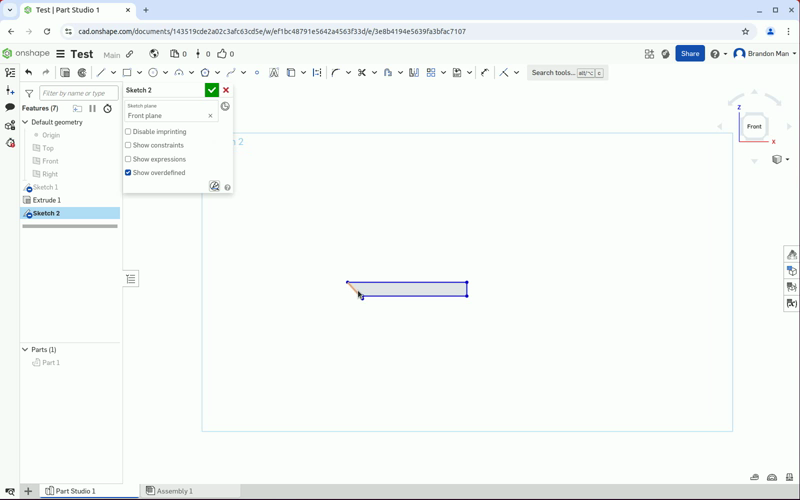
scroll(6)
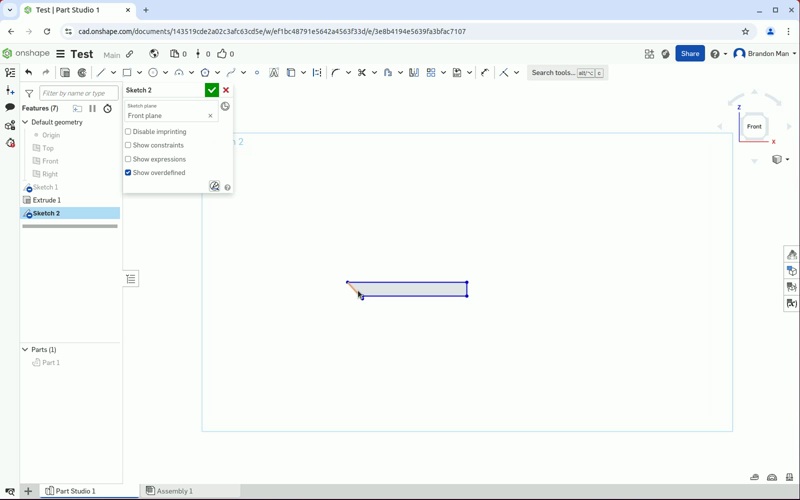
scroll(6)
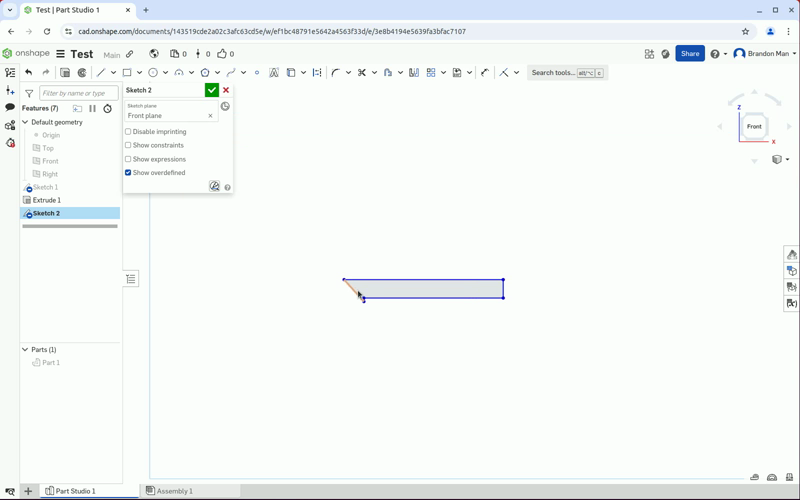
scroll(6)
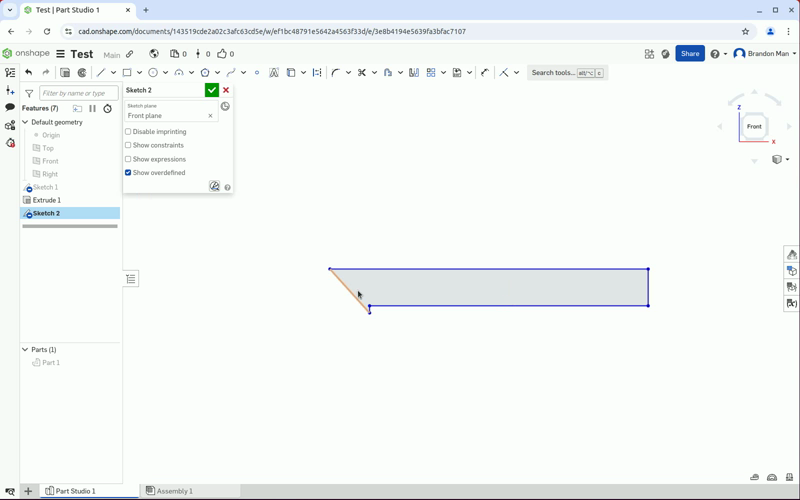
scroll(6)
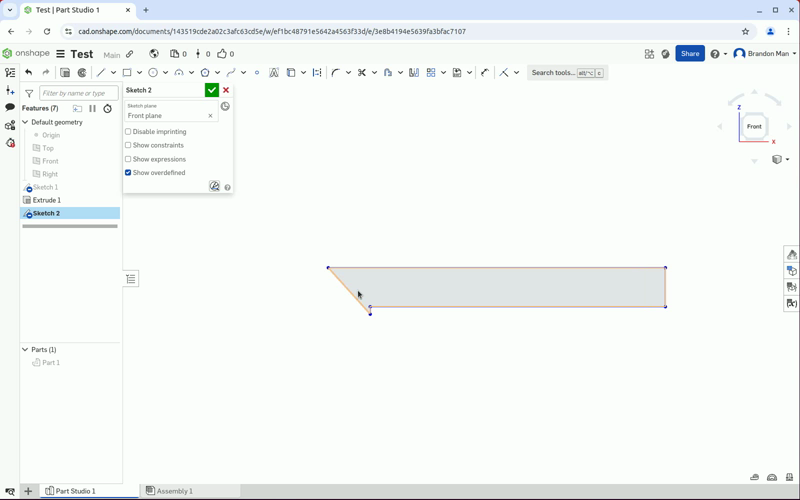
scroll(6)
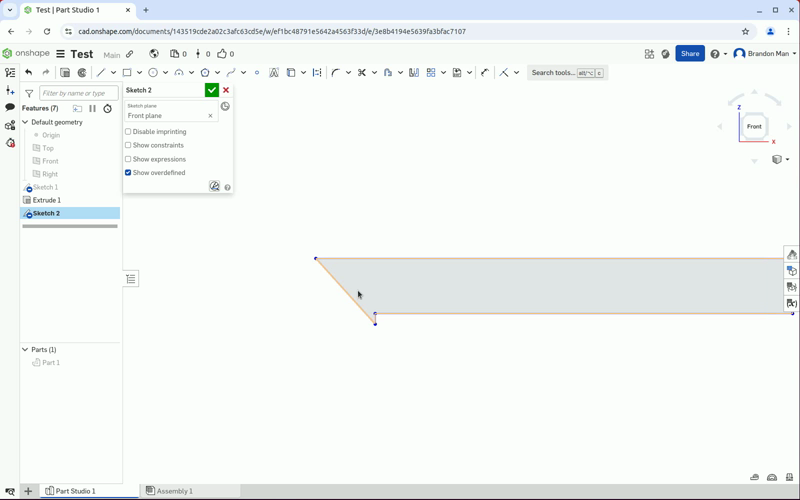
scroll(6)
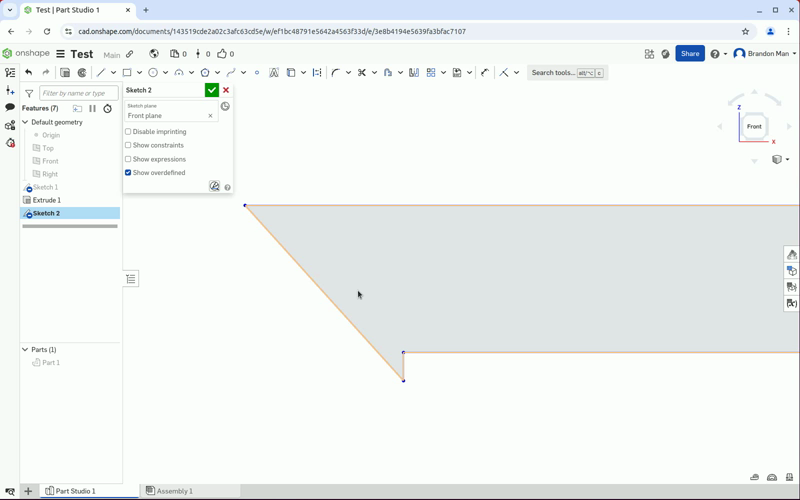
click(358, 290)
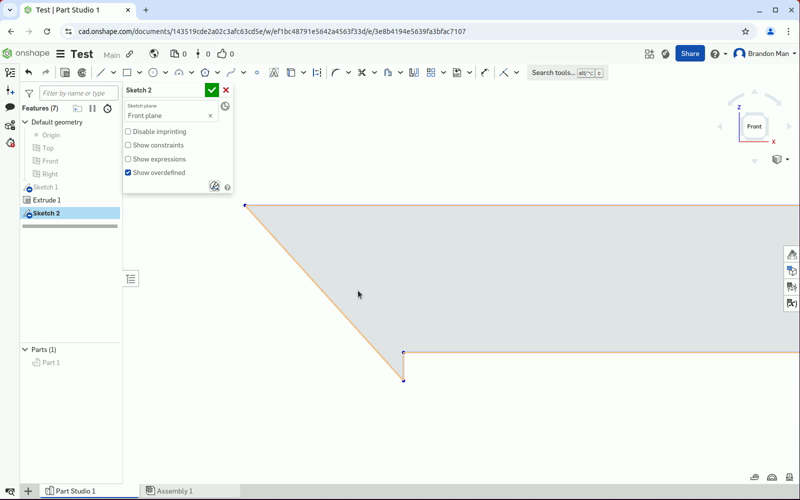
scroll(-6)
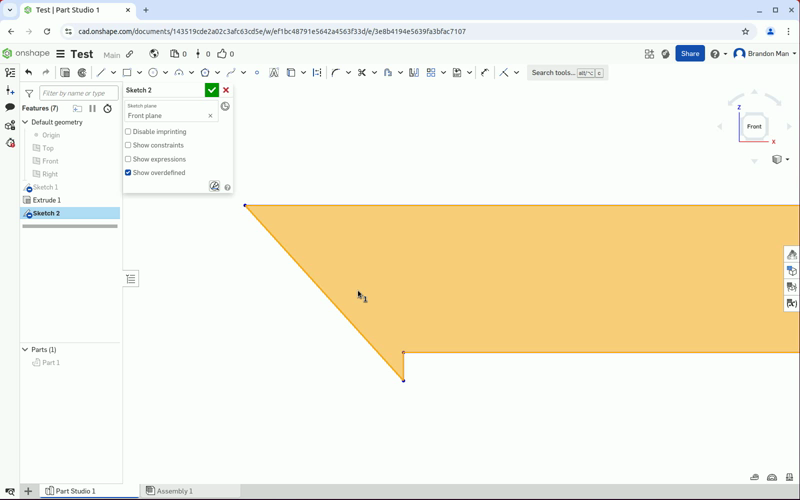
scroll(-6)
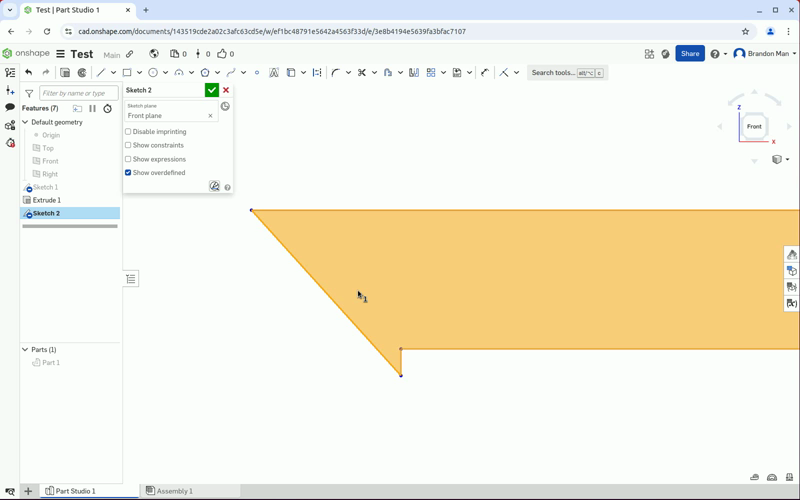
scroll(-6)
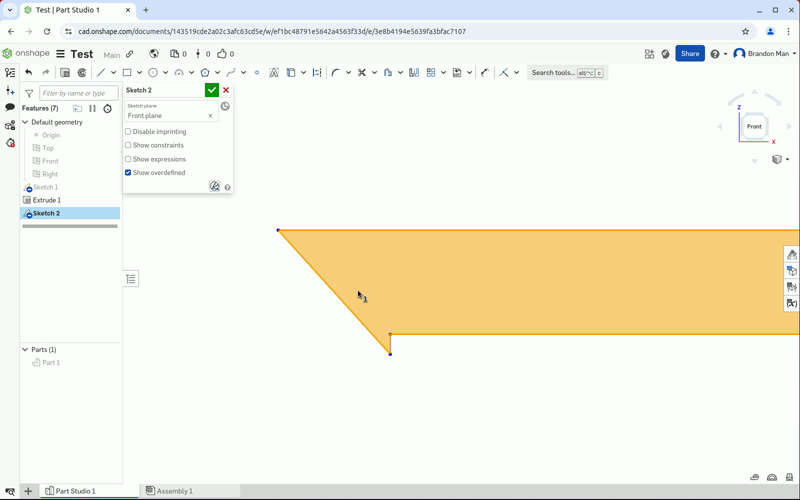
scroll(-6)
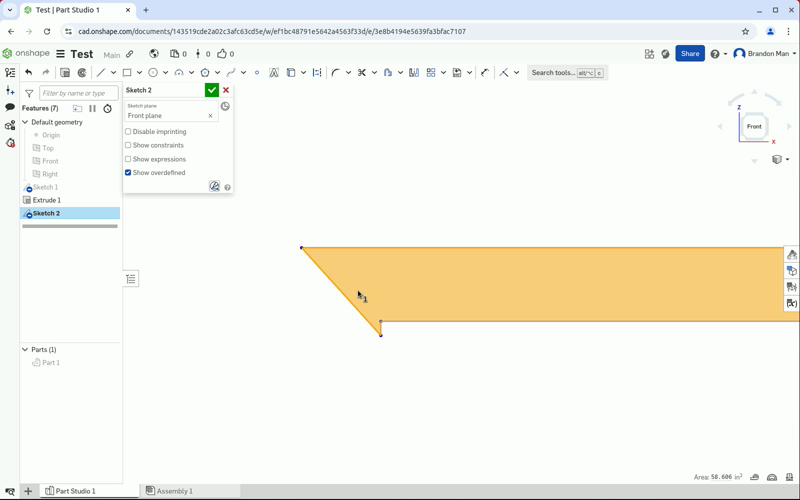
scroll(-6)
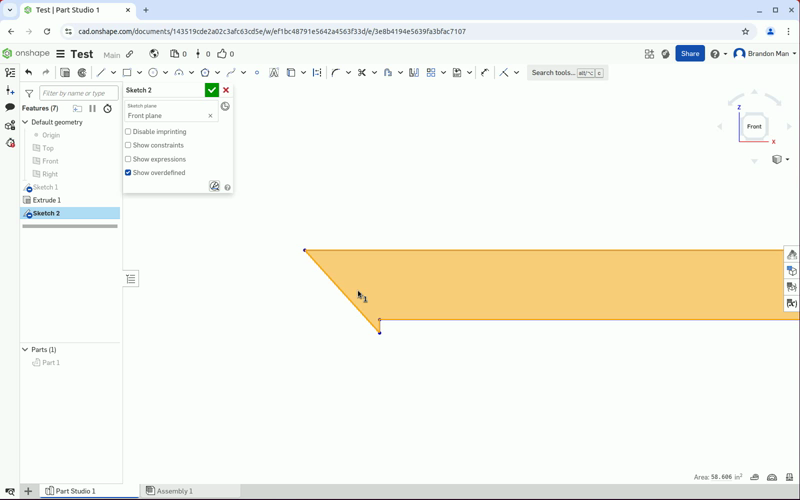
scroll(-6)
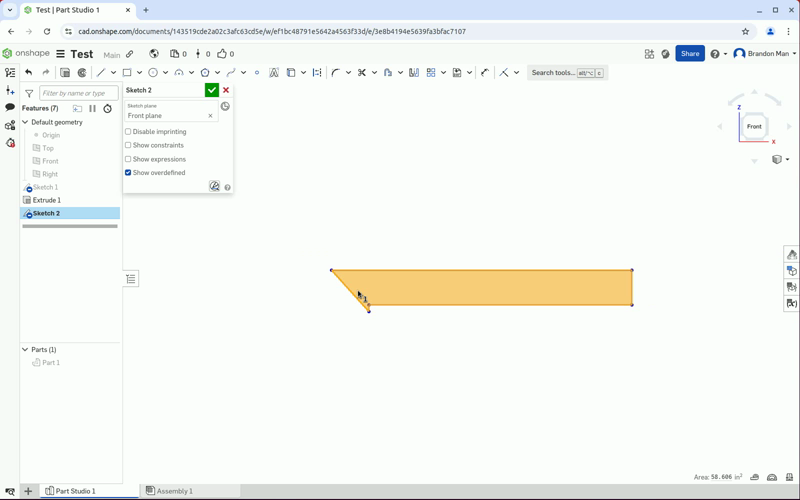
scroll(-6)
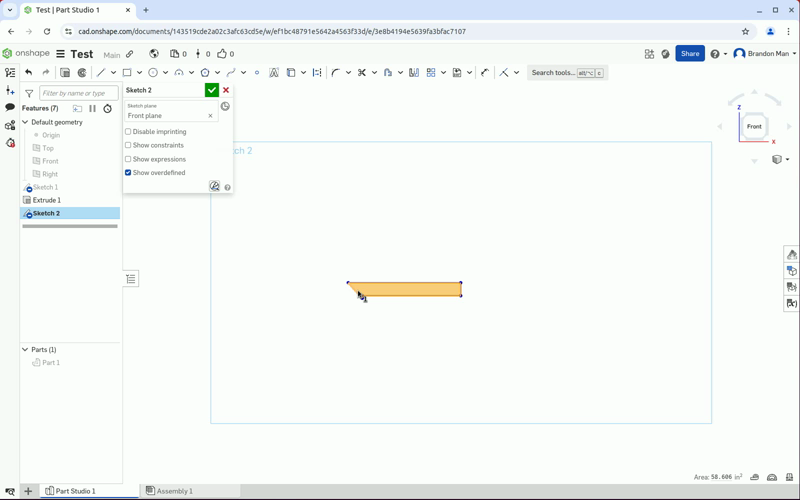
mouse_move(73, 352)
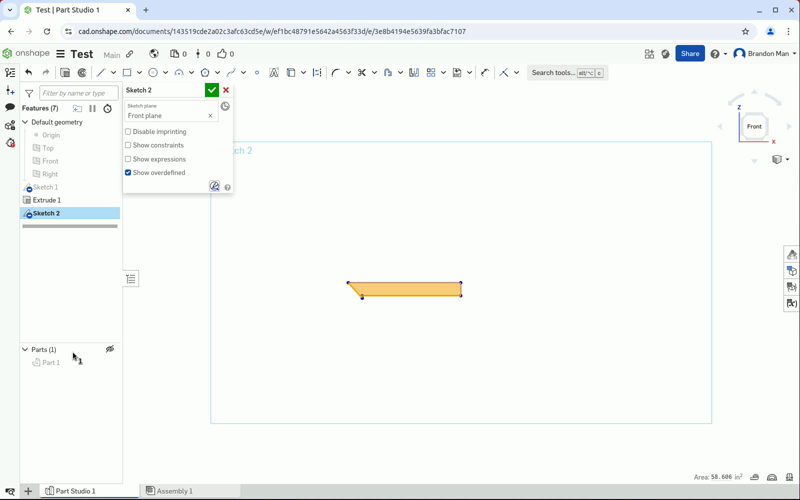
key(shift+y)
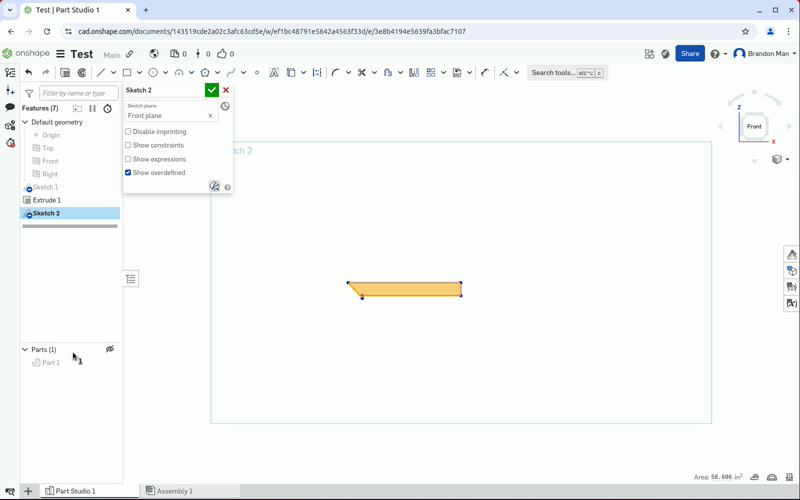
key(shift+e)
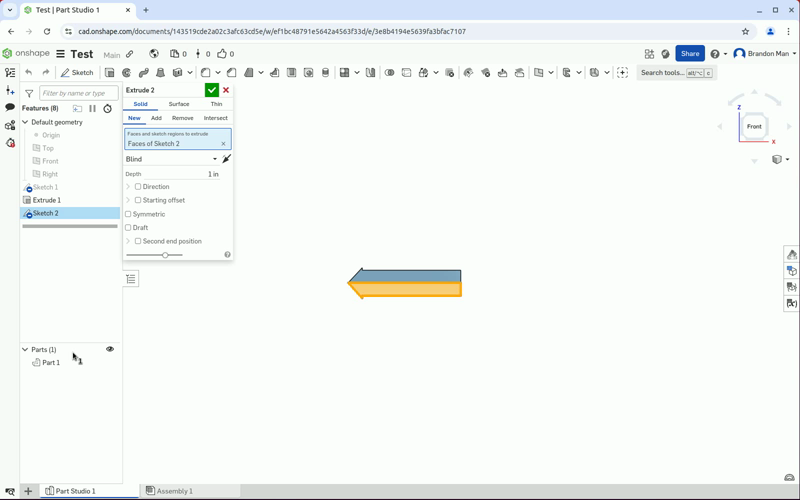
mouse_move(143, 106)
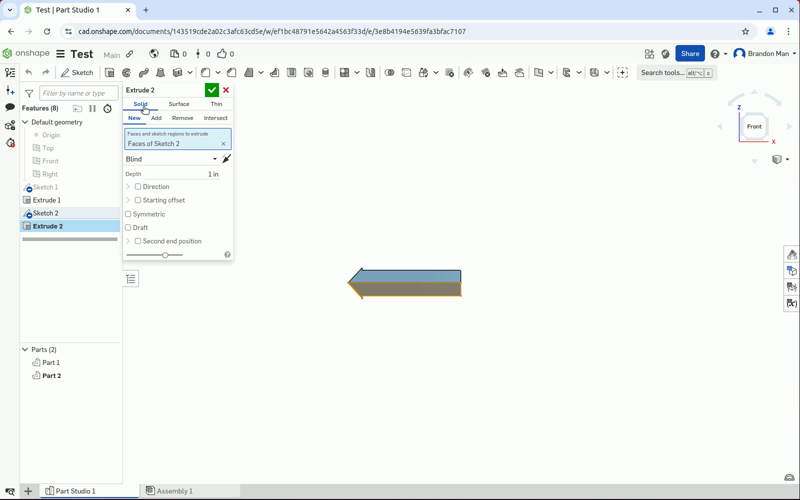
click(143, 106)
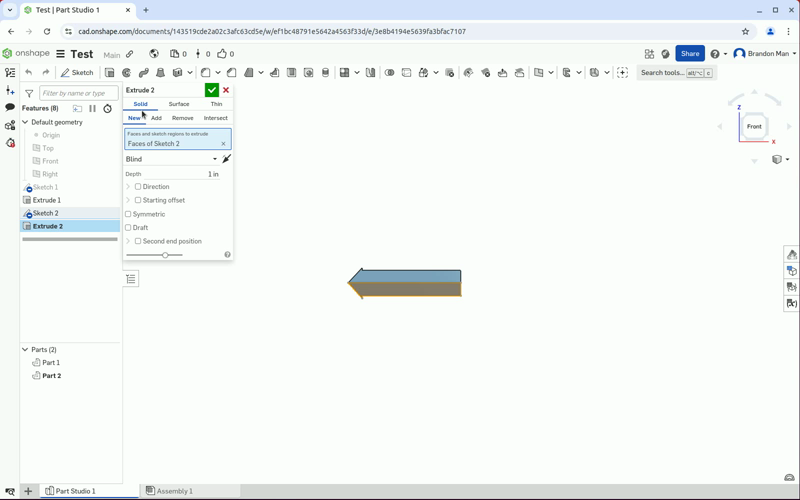
mouse_move(137, 120)
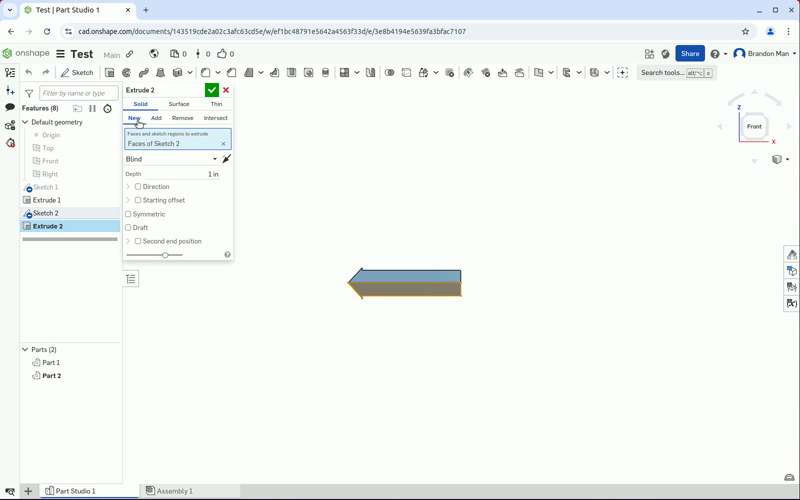
click(137, 120)
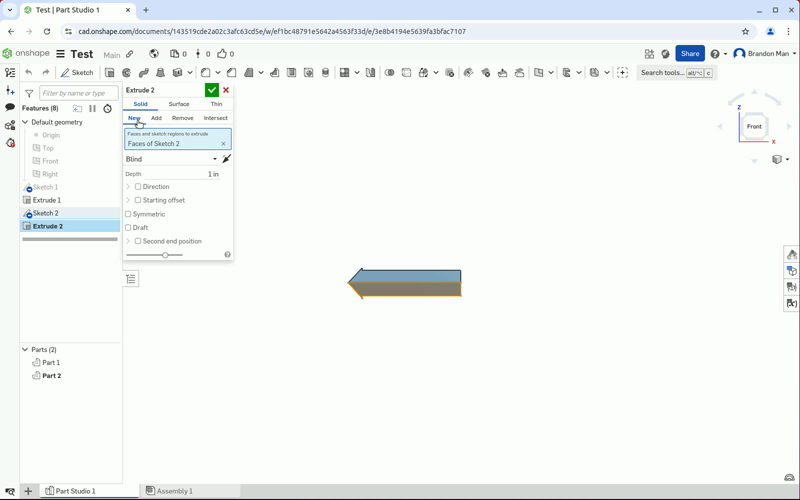
key(tab, 4)
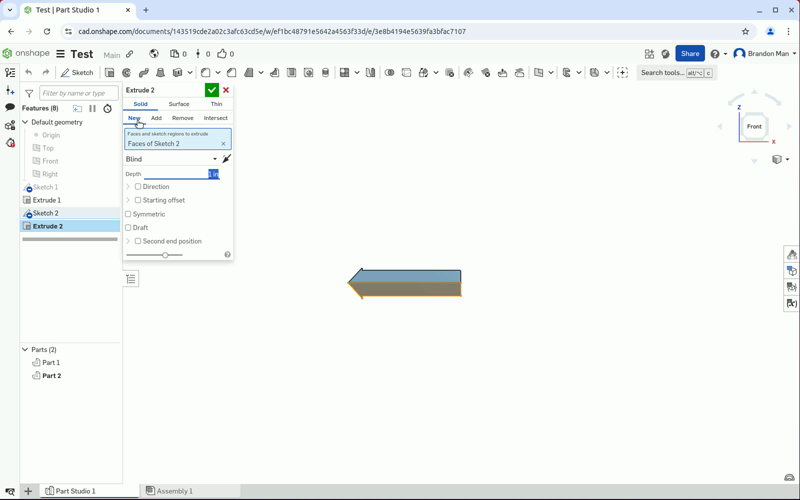
text(-0.722)
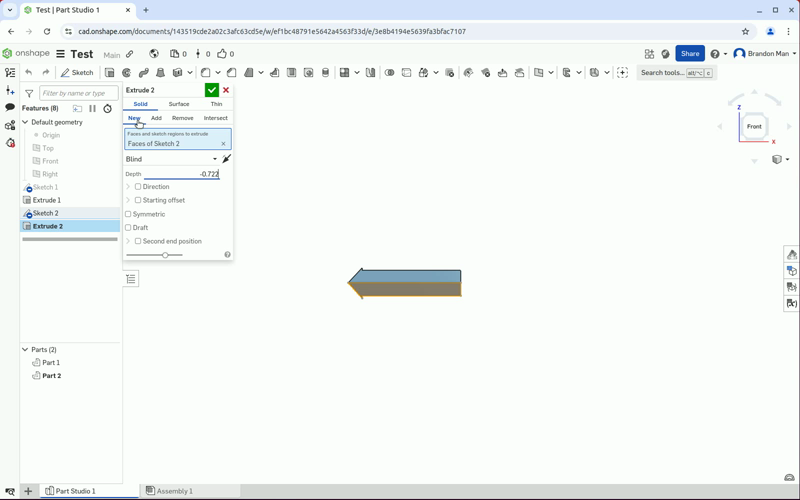
key(enter)
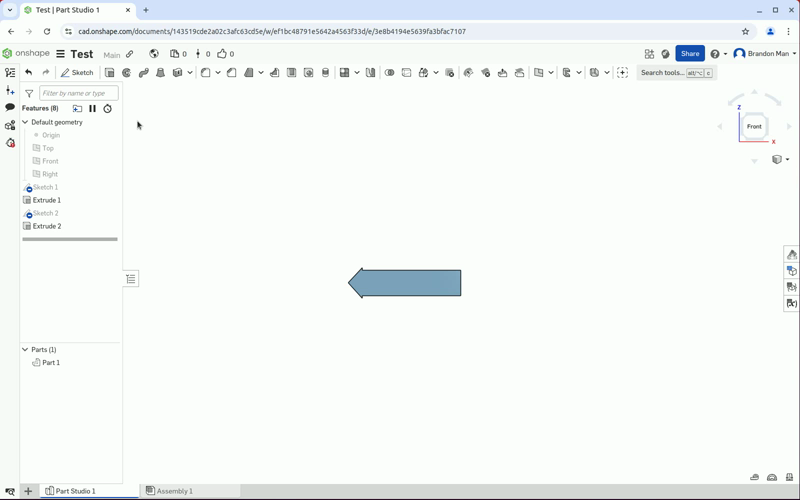
key(shift+h)
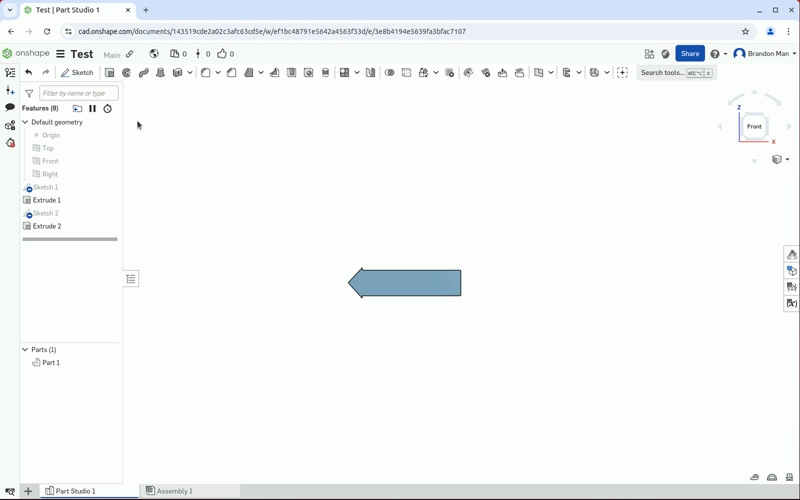
key(shift+h)
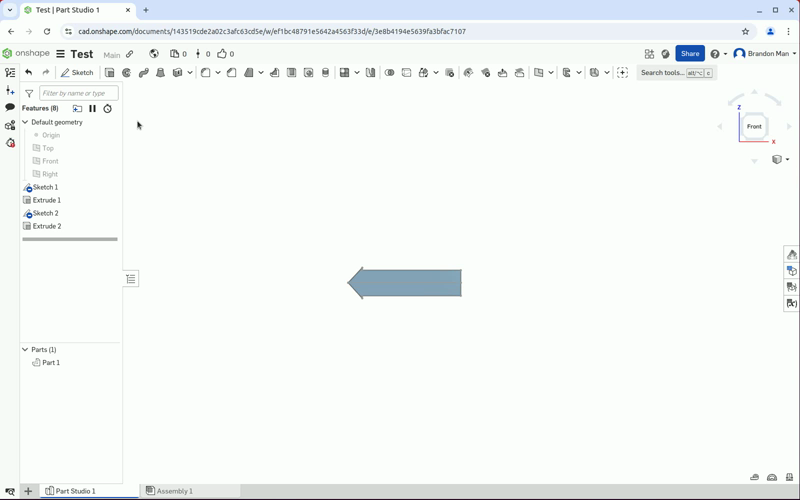
key(shift+7)
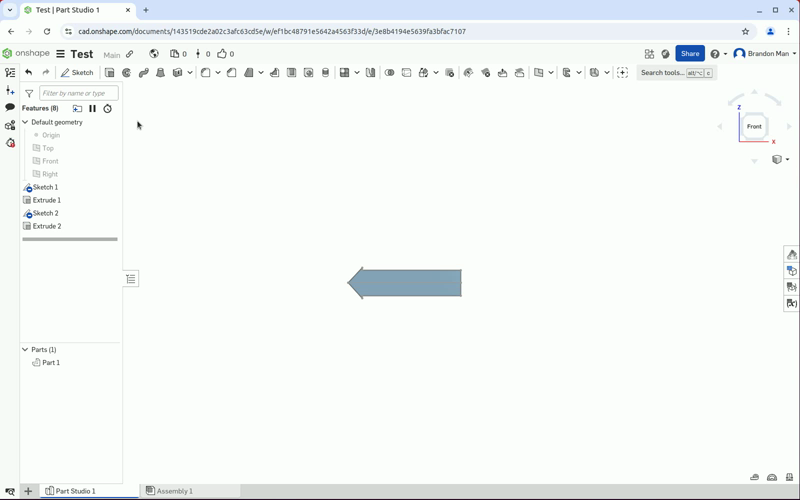
key(left, 2)
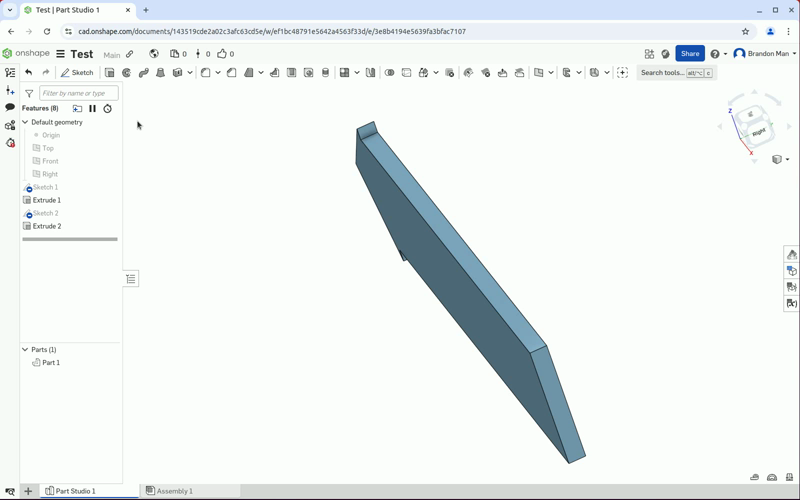
key(down, 2)
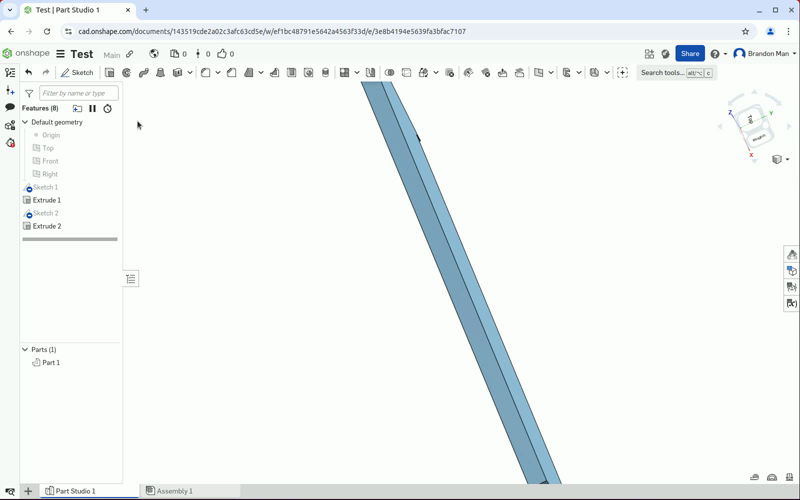
key(up, 2)
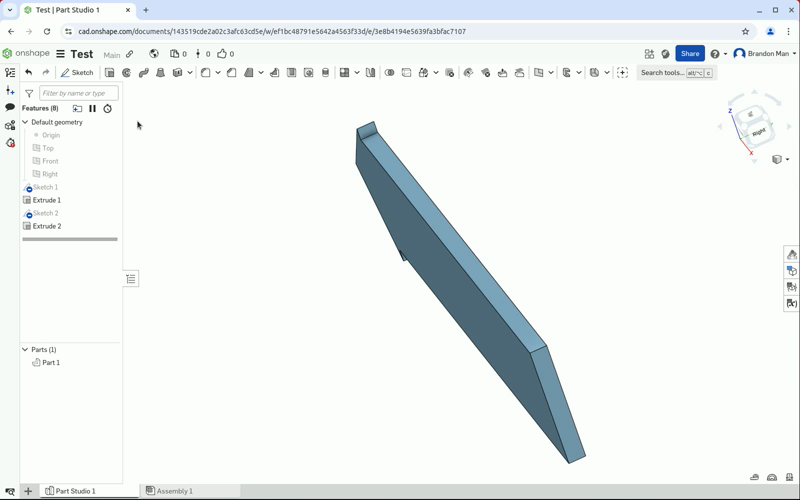
key(right, 2)
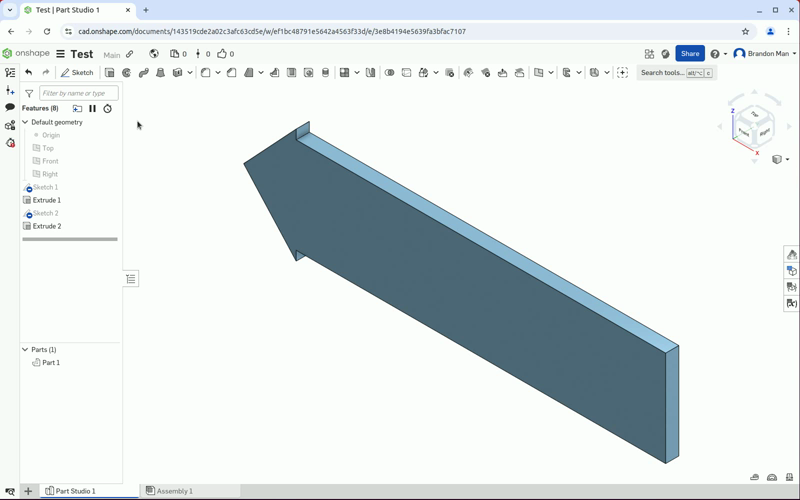
mouse_move(73, 189)
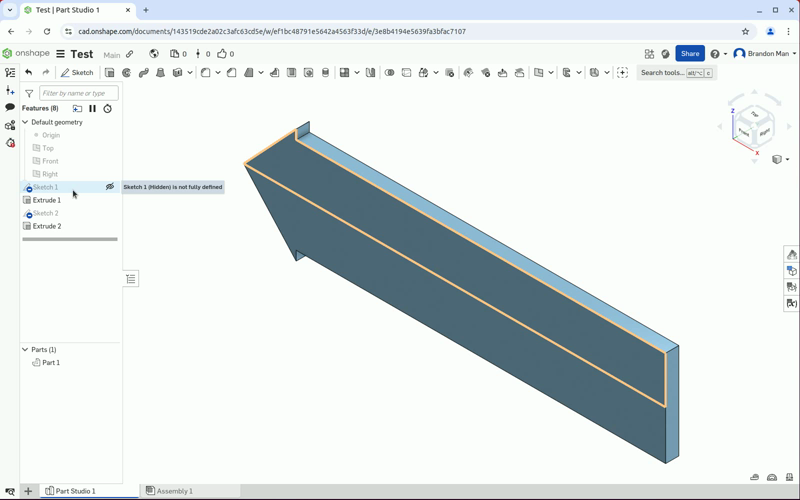
click(73, 189)